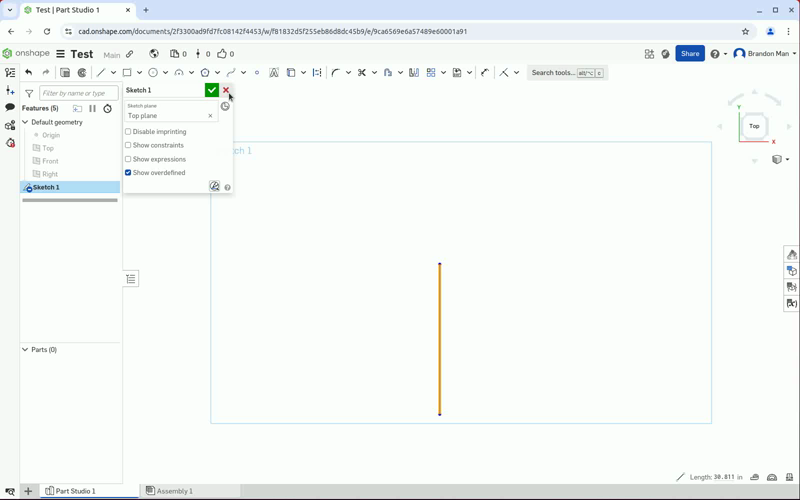
key(shift+h)
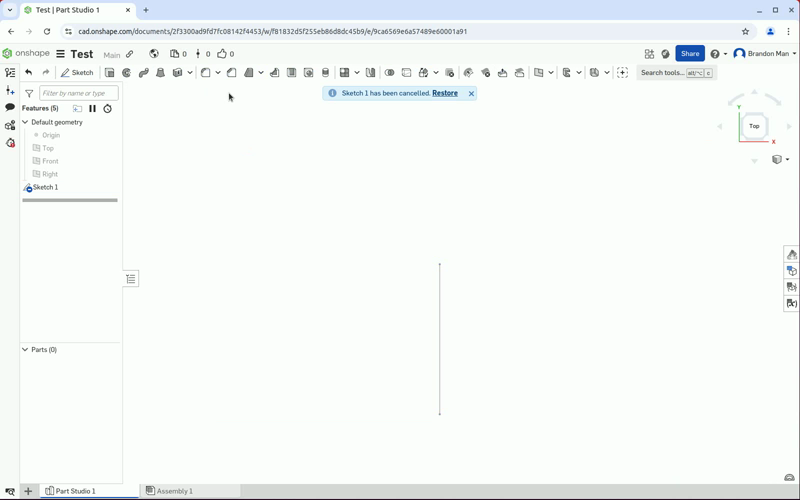
key(shift+s)
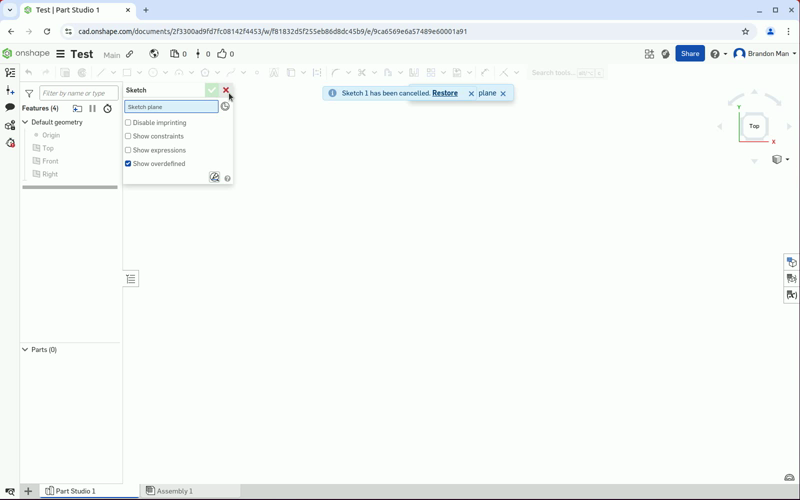
mouse_move(73, 150)
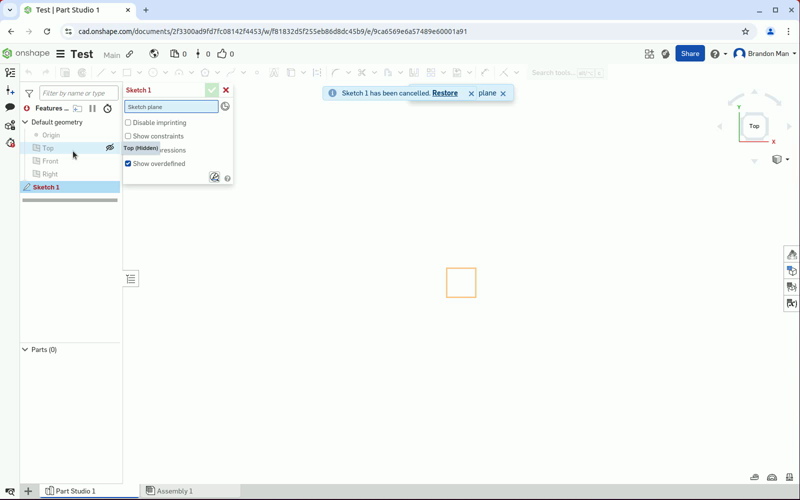
click(73, 150)
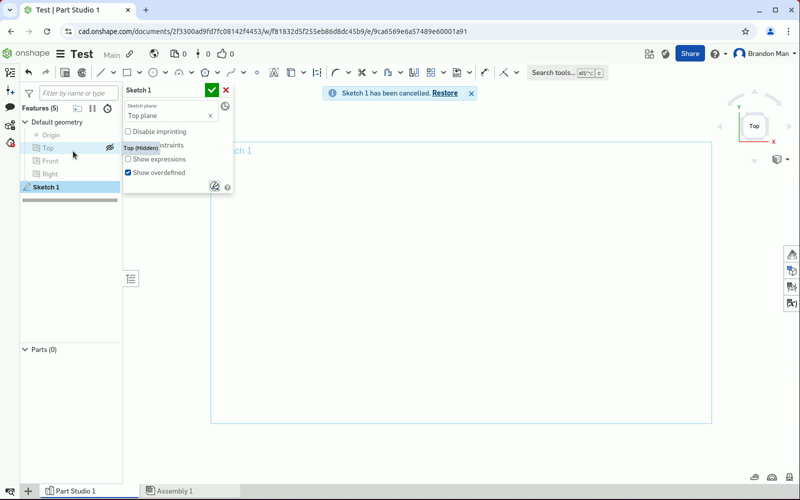
mouse_move(73, 352)
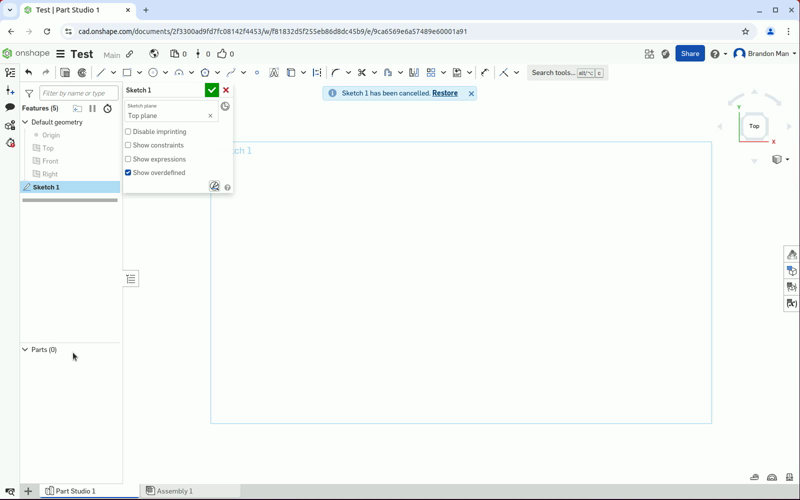
key(y)
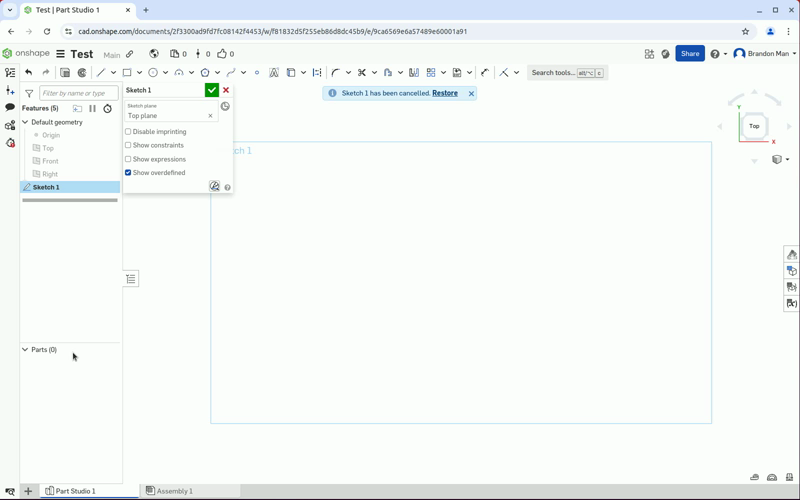
key(l)
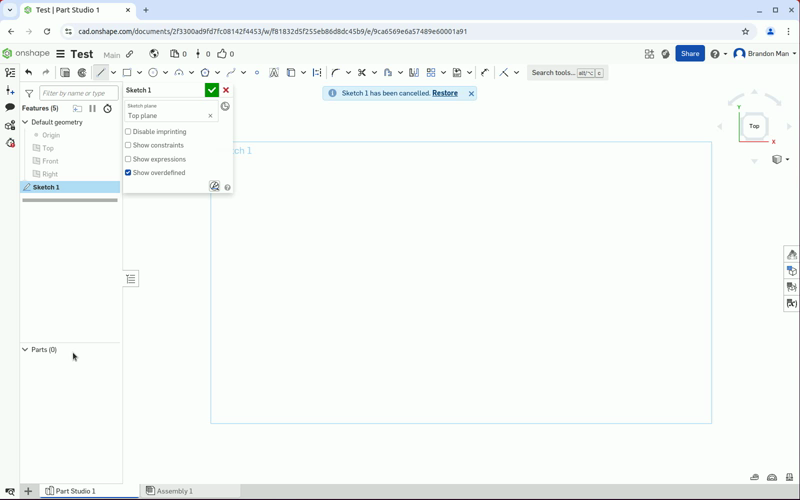
key_down(shift)
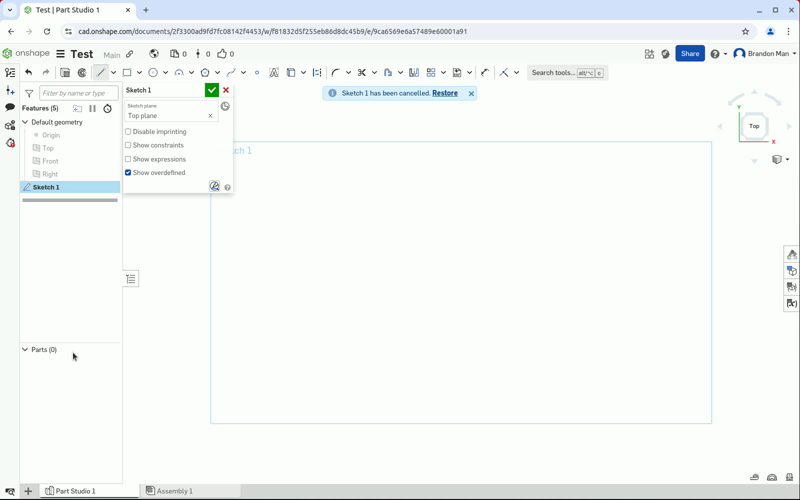
mouse_move(348, 395)
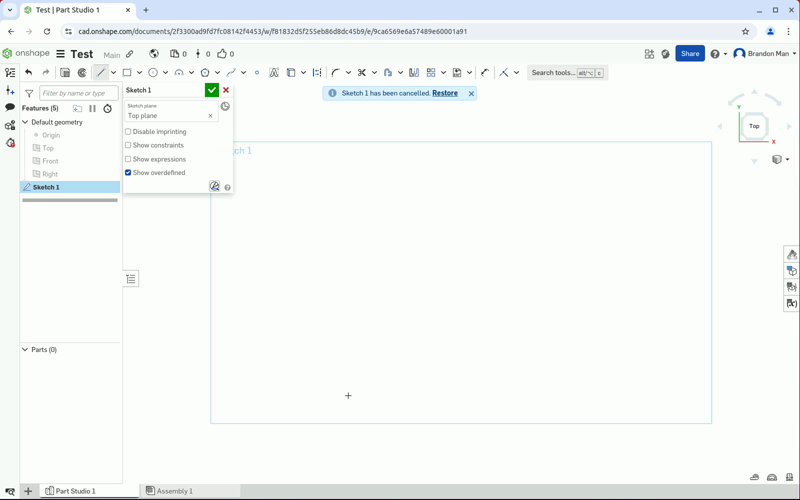
click(348, 395)
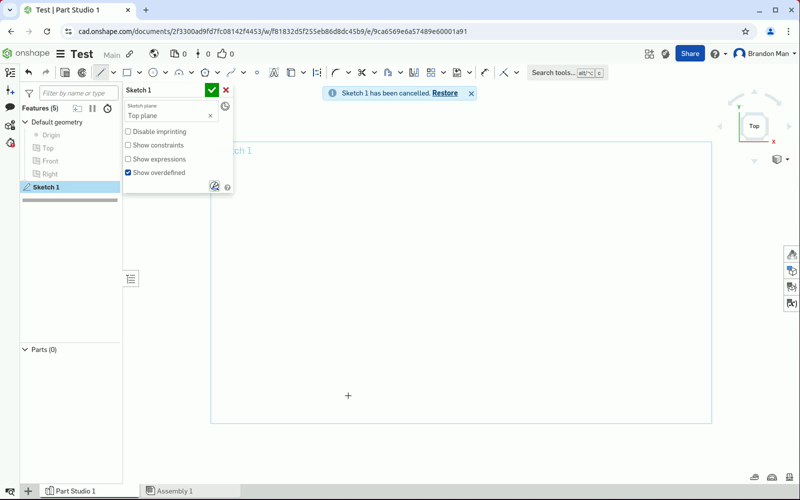
key_up(shift)
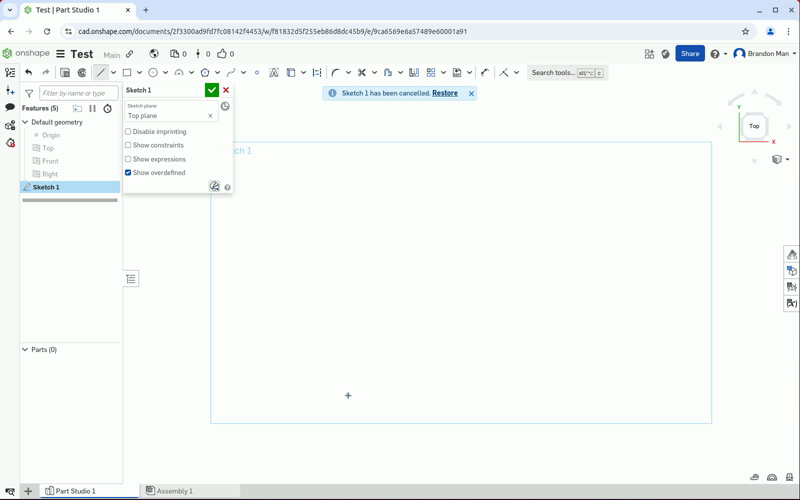
key_down(shift)
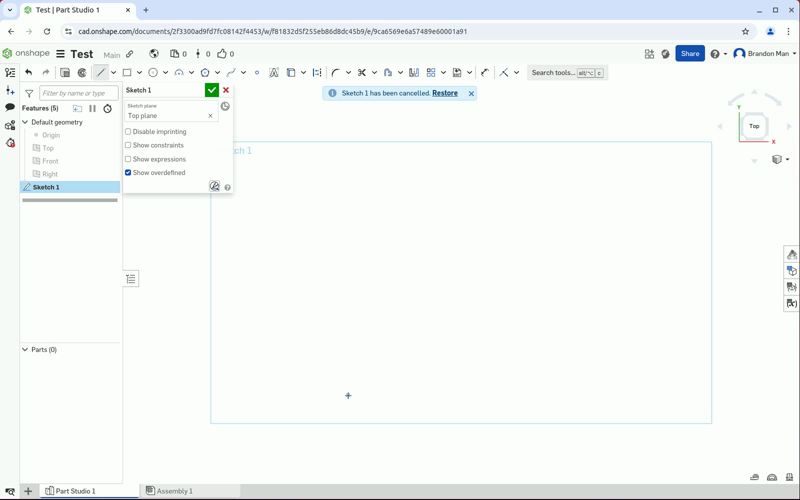
mouse_move(572, 395)
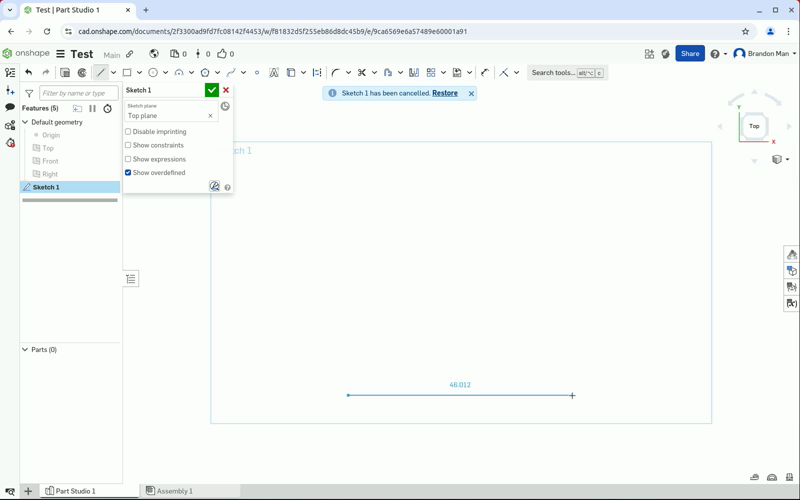
click(572, 395)
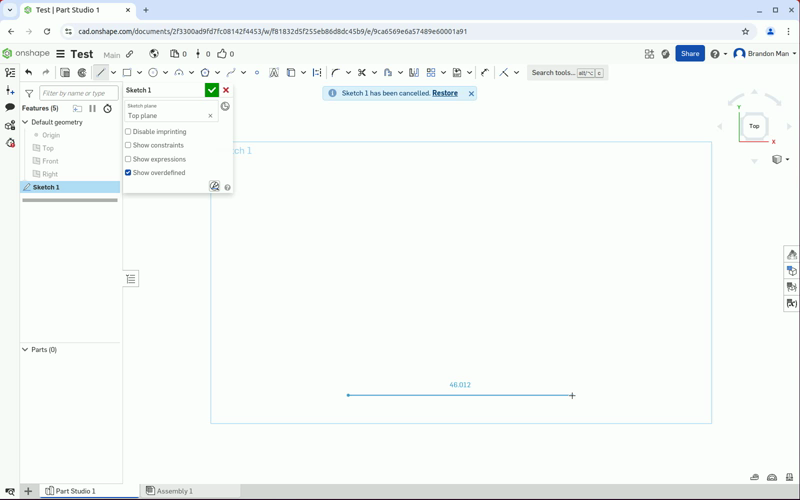
key_up(shift)
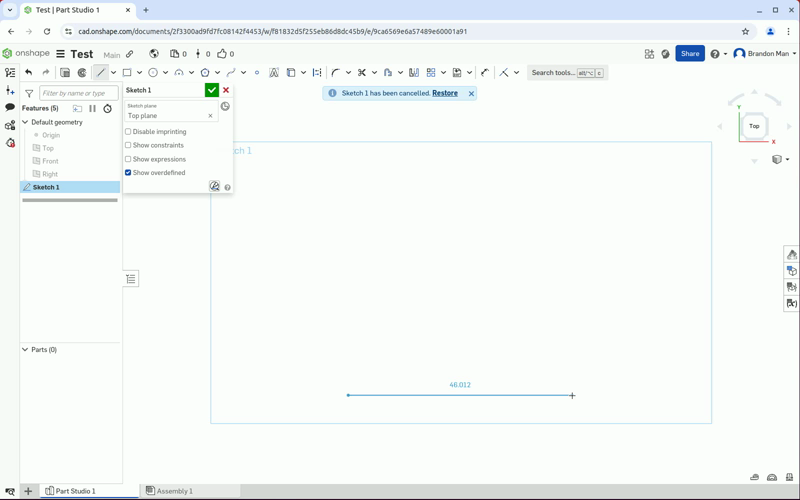
key_down(shift)
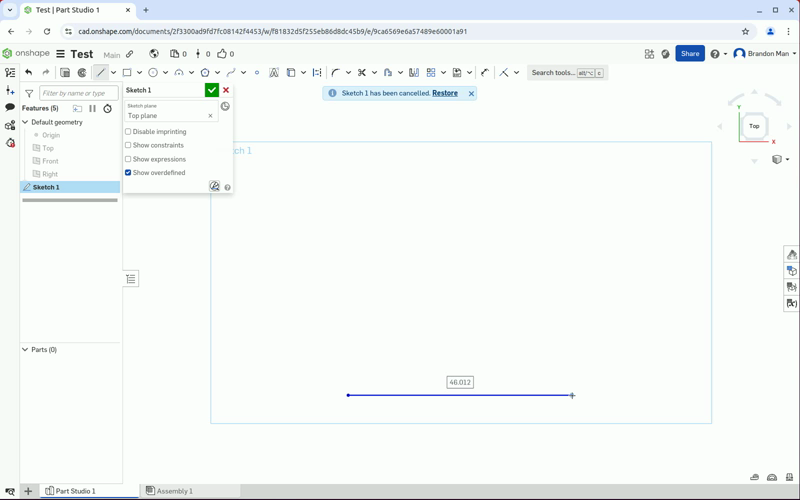
mouse_move(572, 171)
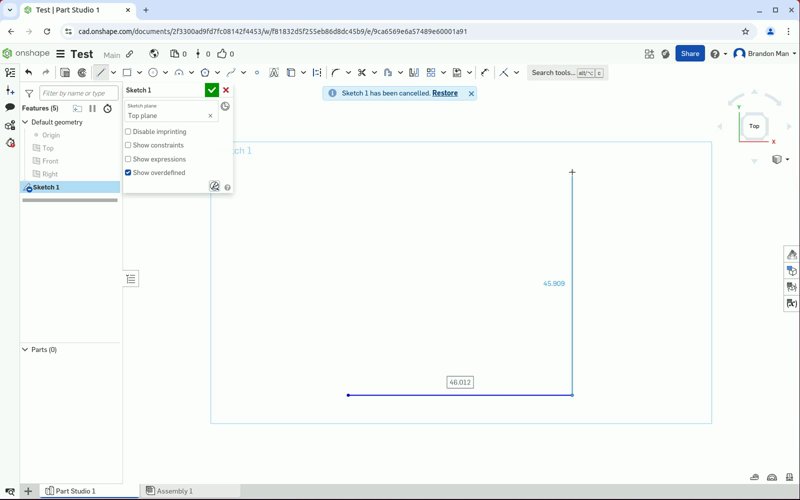
click(572, 171)
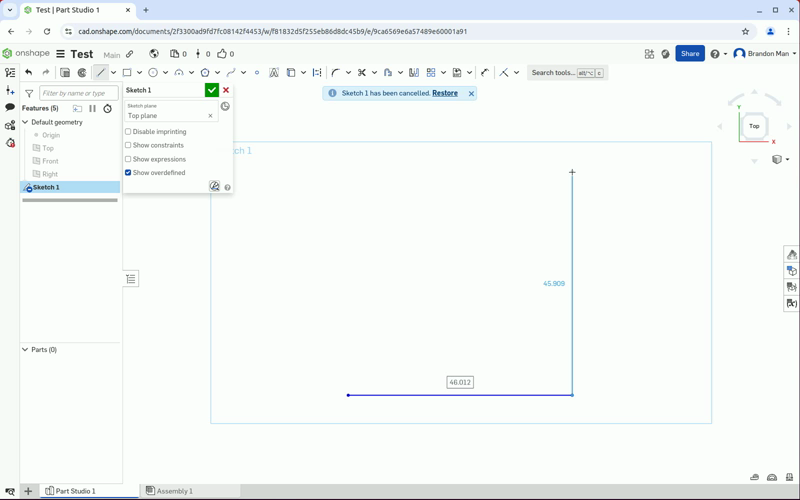
key_up(shift)
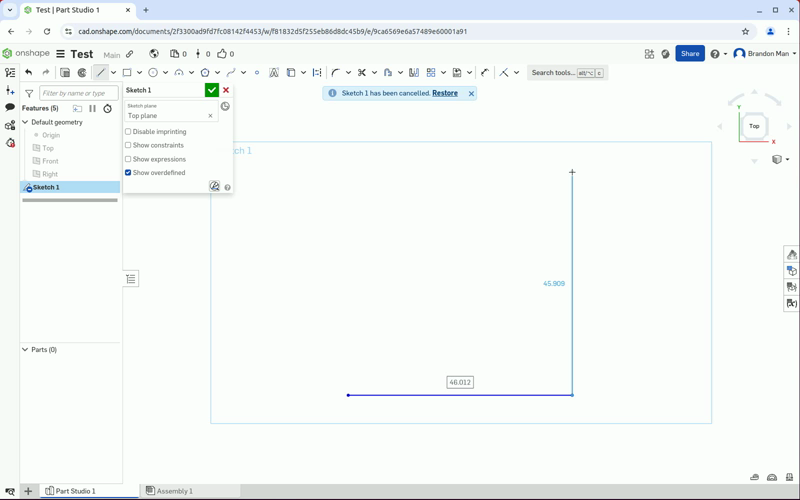
key_down(shift)
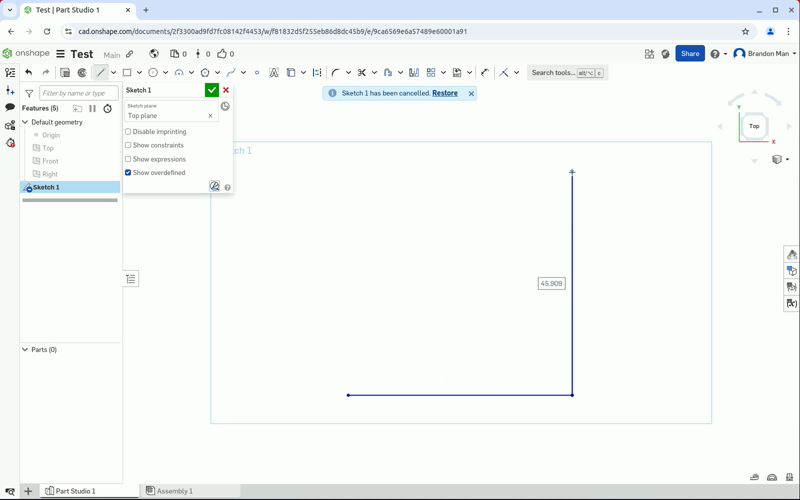
mouse_move(348, 171)
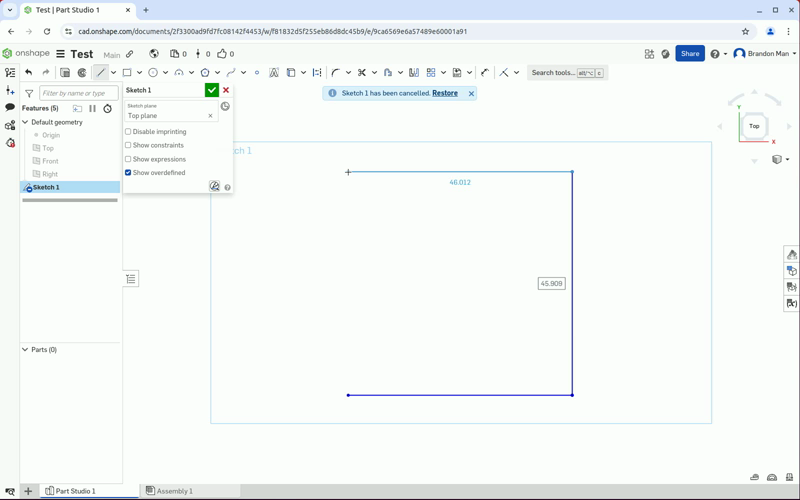
click(348, 171)
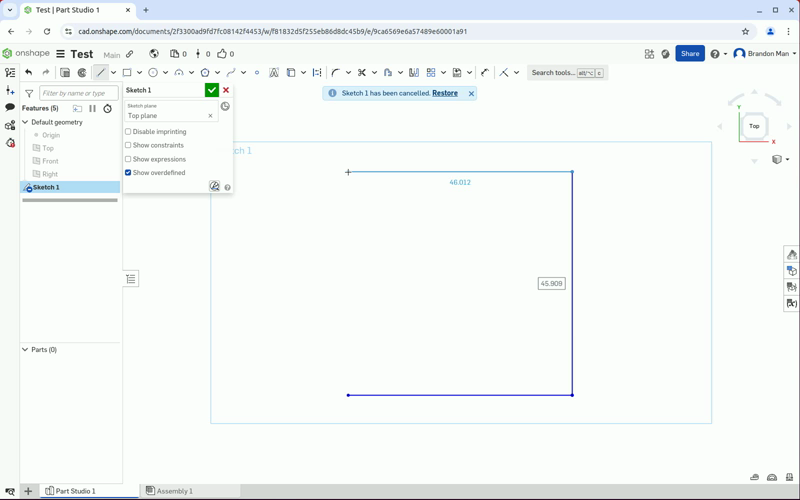
key_up(shift)
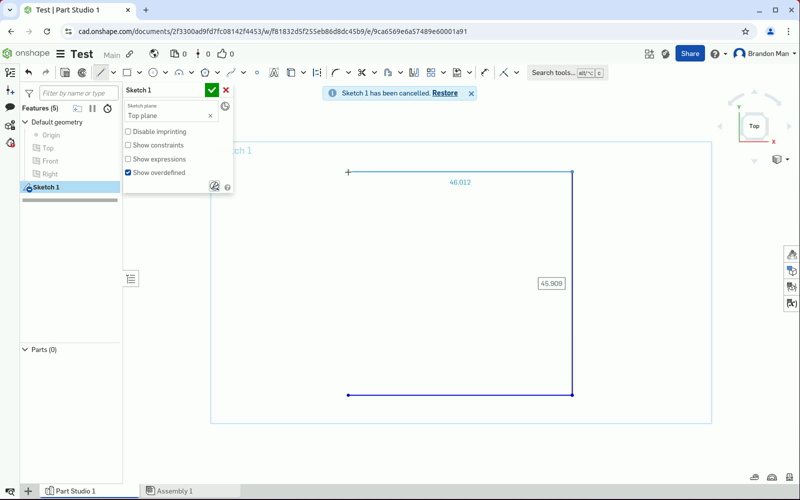
key_down(shift)
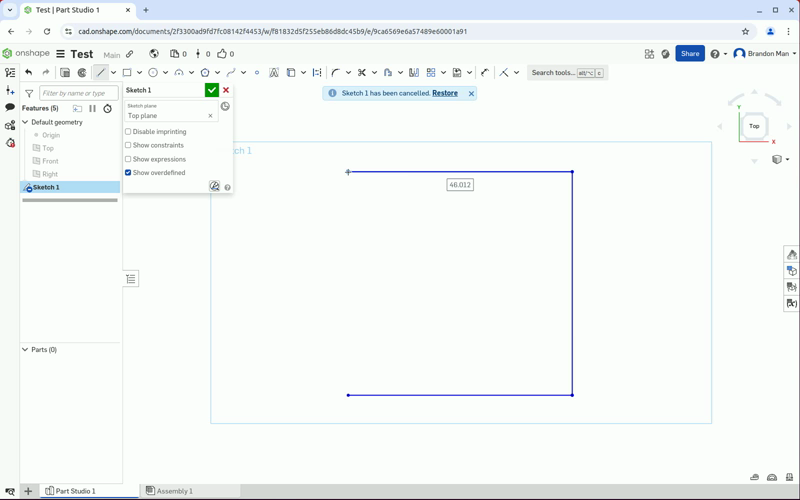
mouse_move(348, 395)
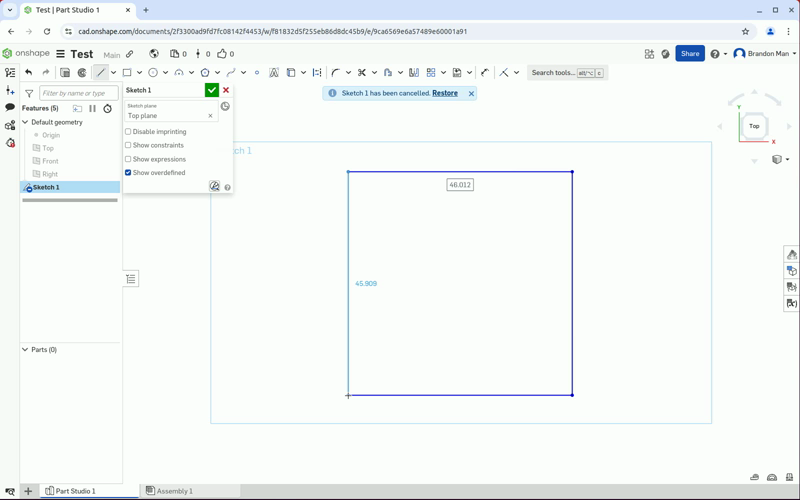
key_up(shift)
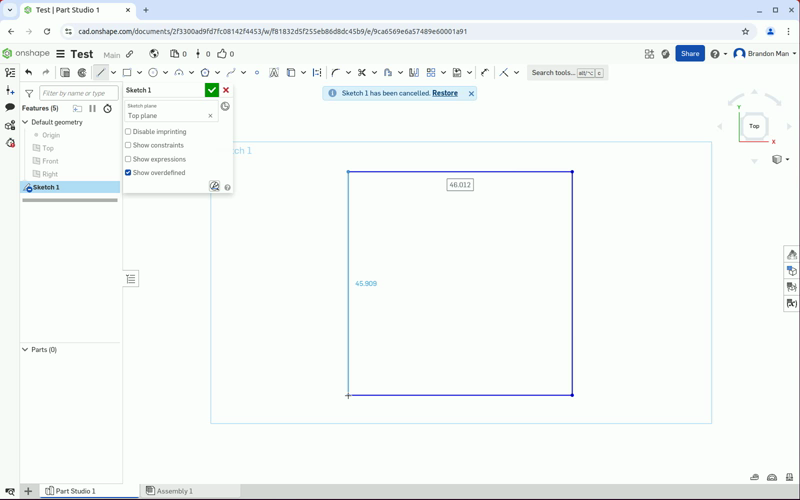
click(348, 395)
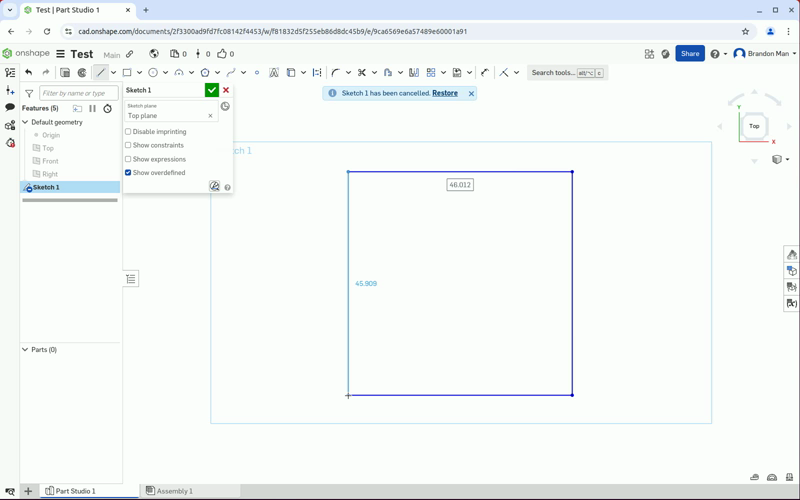
key(esc)
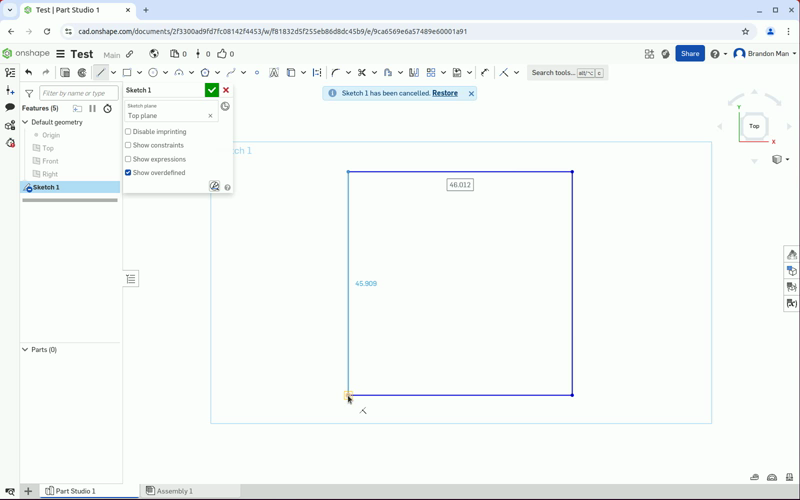
mouse_move(397, 261)
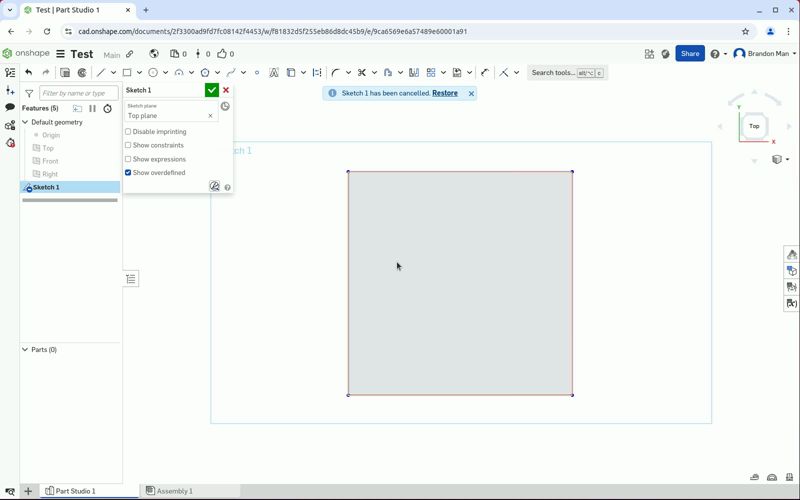
click(397, 261)
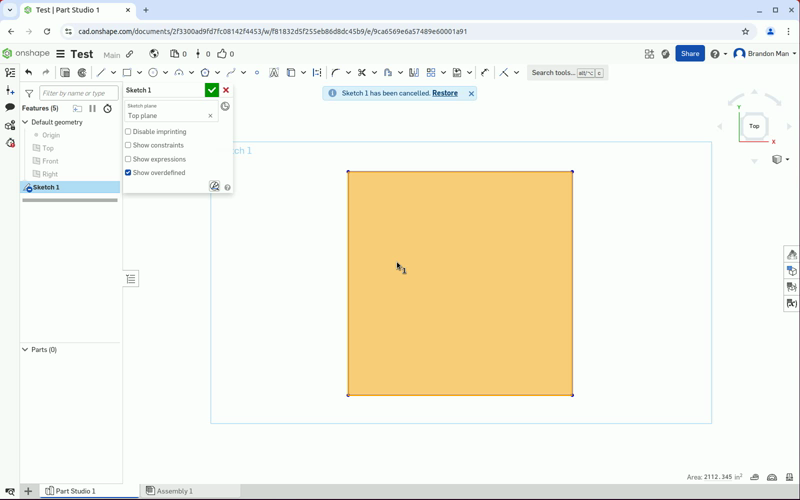
mouse_move(73, 352)
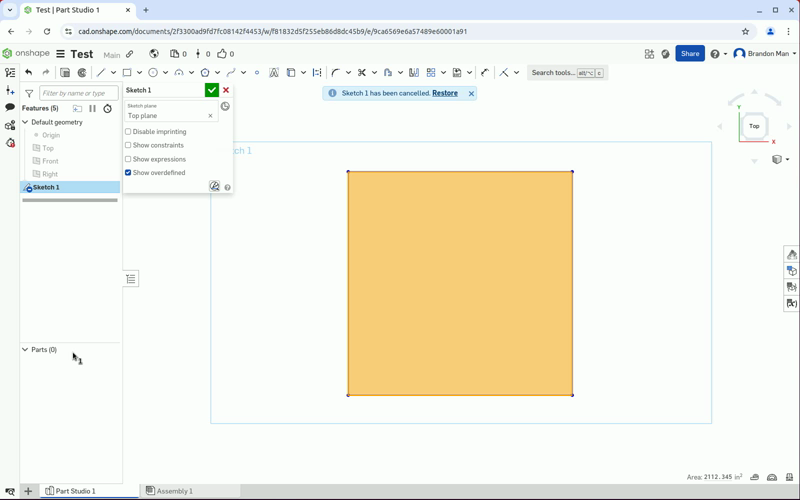
key(shift+y)
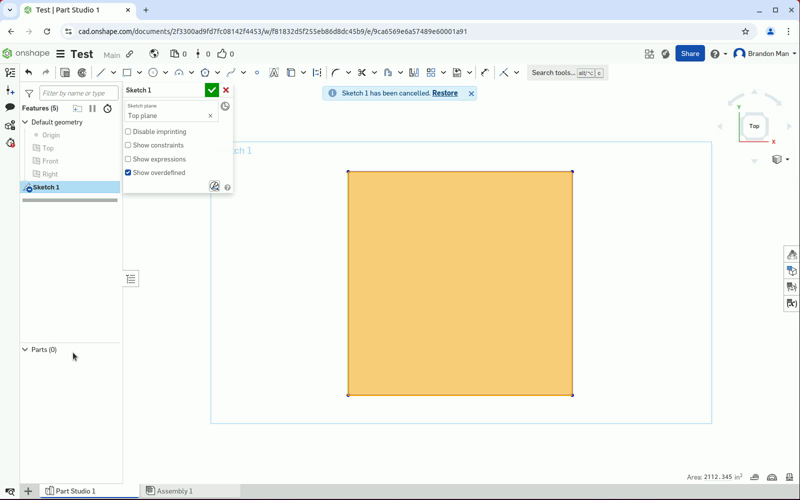
key(shift+e)
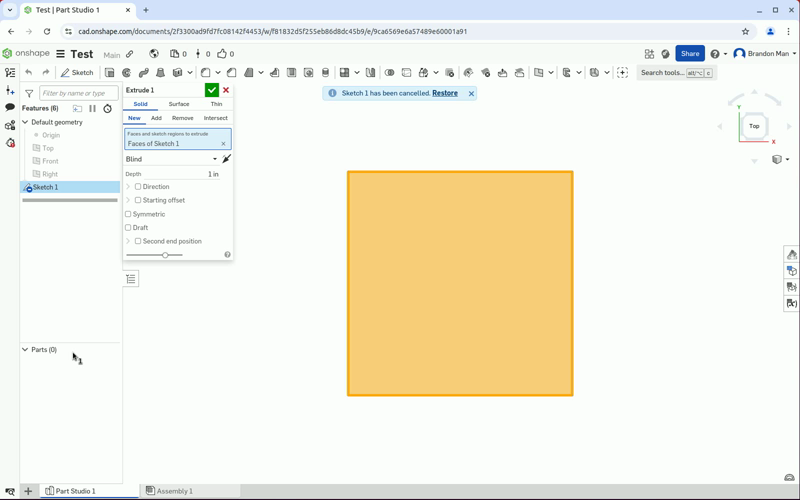
mouse_move(143, 106)
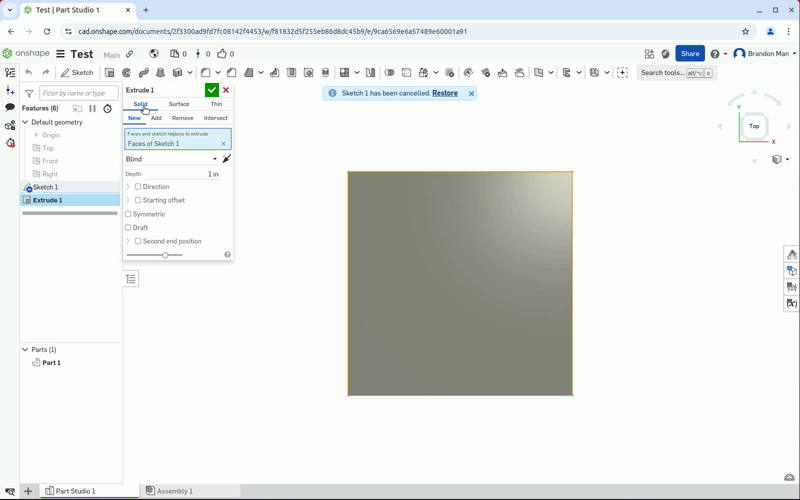
click(143, 106)
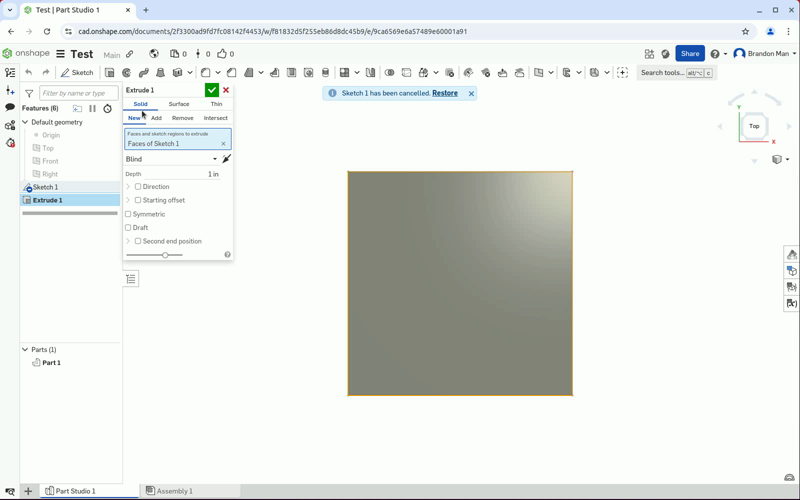
mouse_move(137, 120)
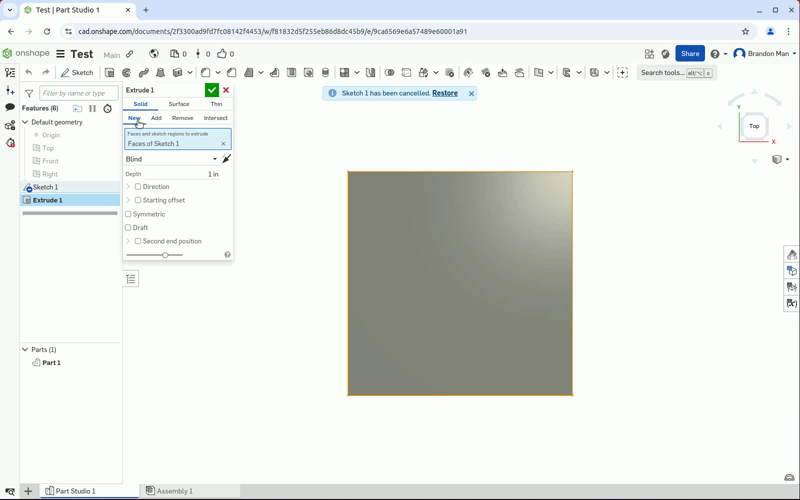
click(137, 120)
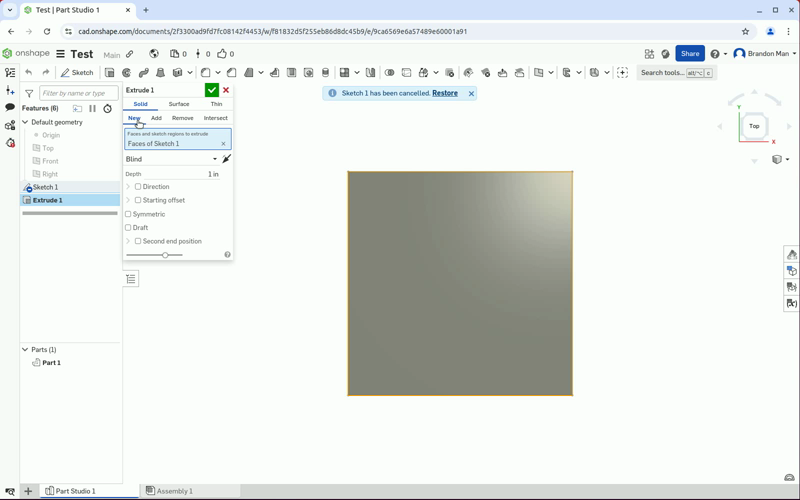
key(tab, 4)
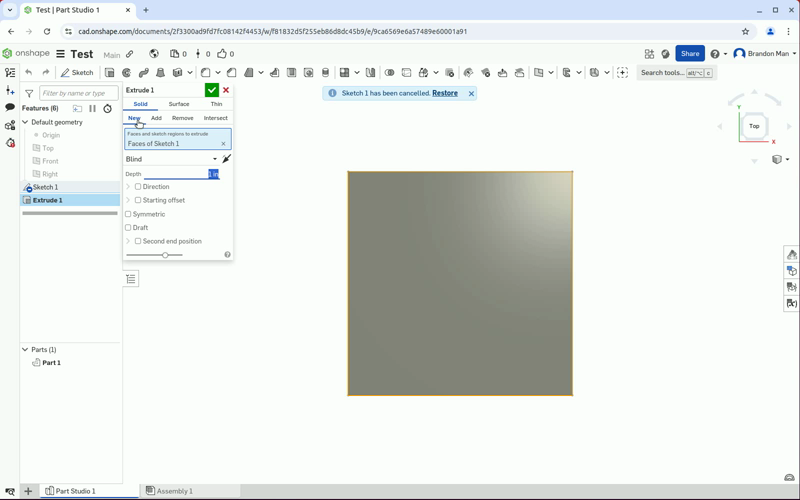
text(1.444)
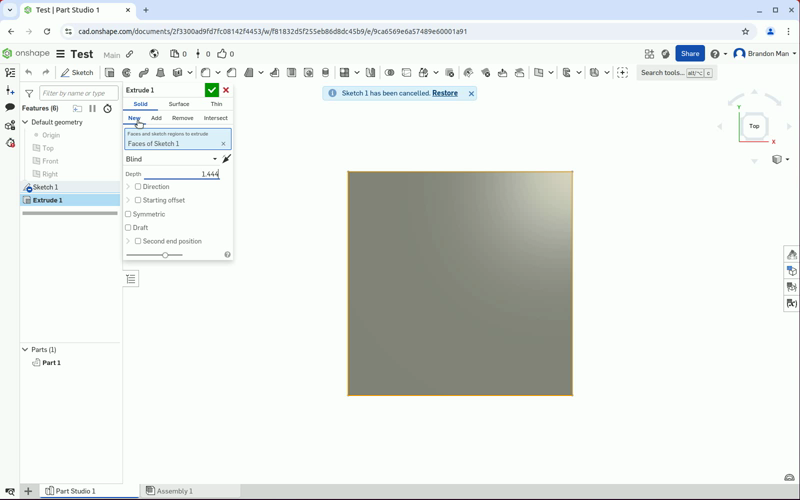
key(enter)
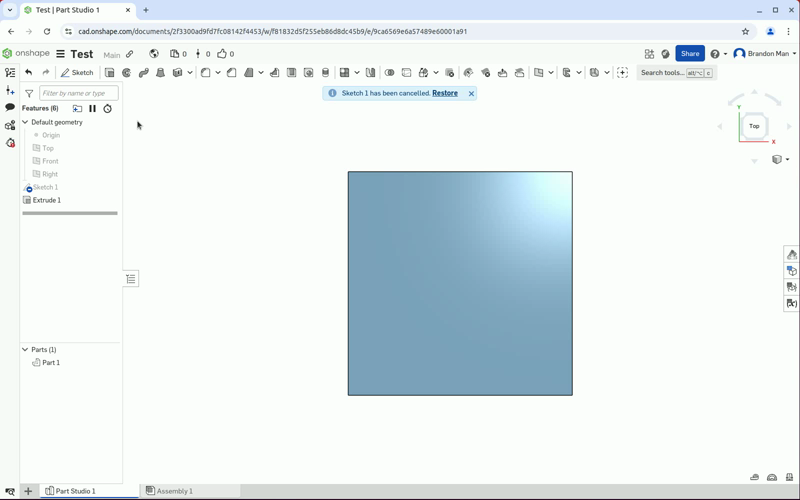
key(shift+h)
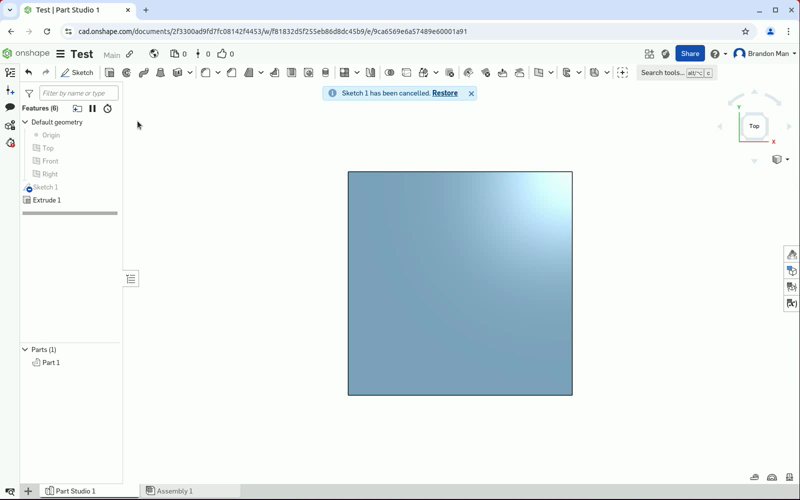
key(shift+h)
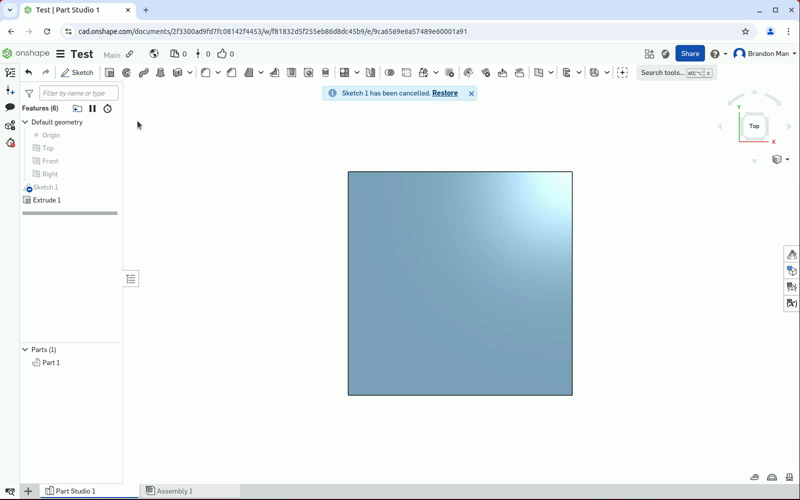
mouse_move(73, 189)
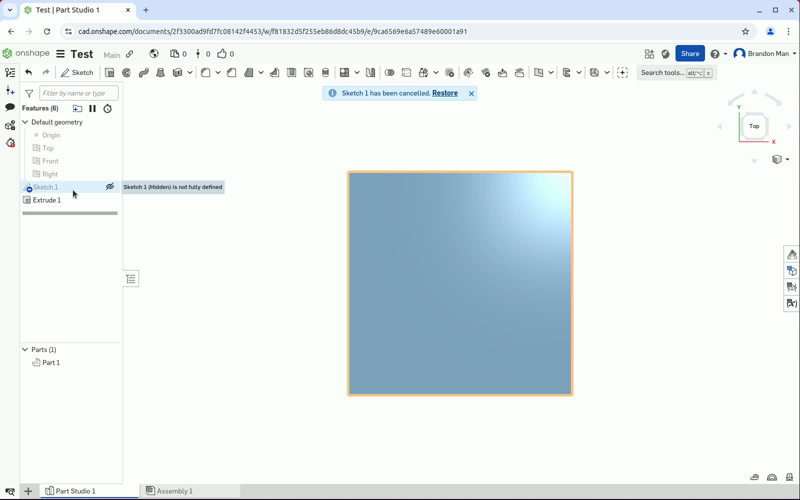
click(73, 189)
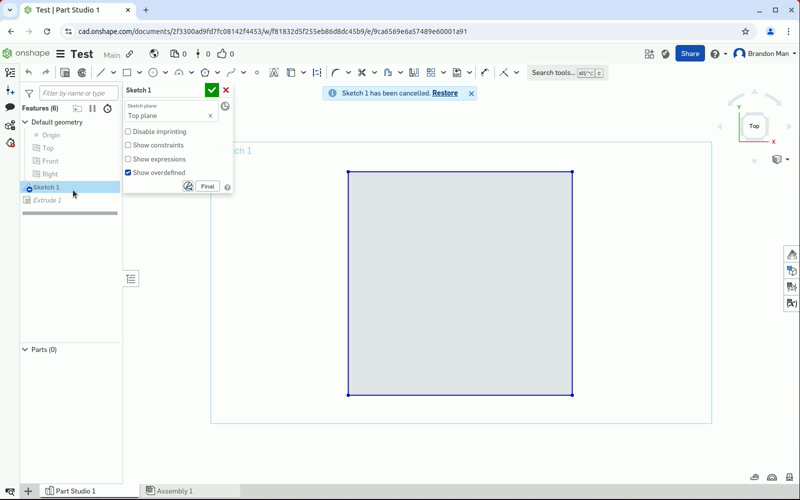
mouse_move(229, 92)
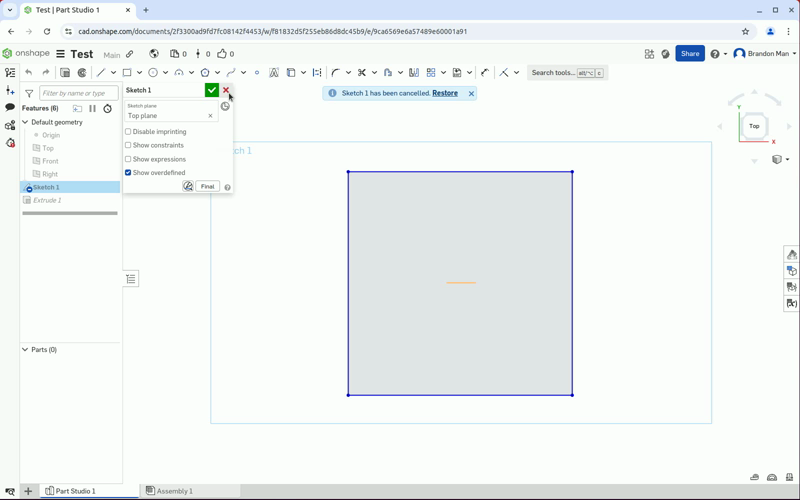
click(229, 92)
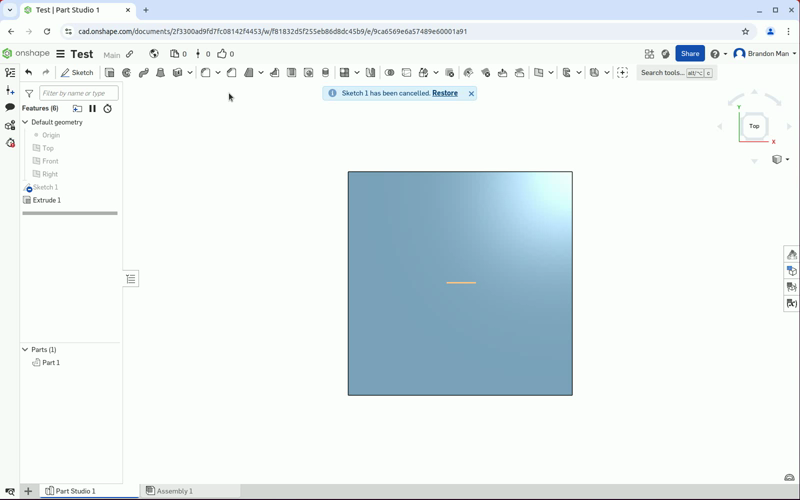
mouse_move(541, 75)
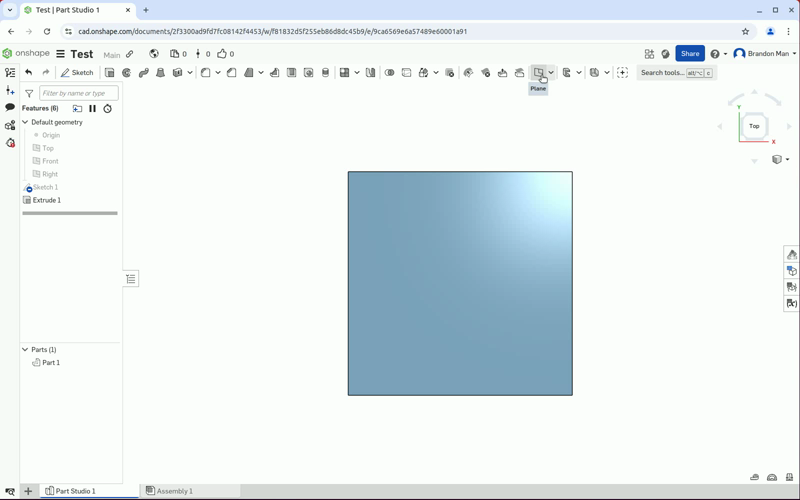
click(541, 75)
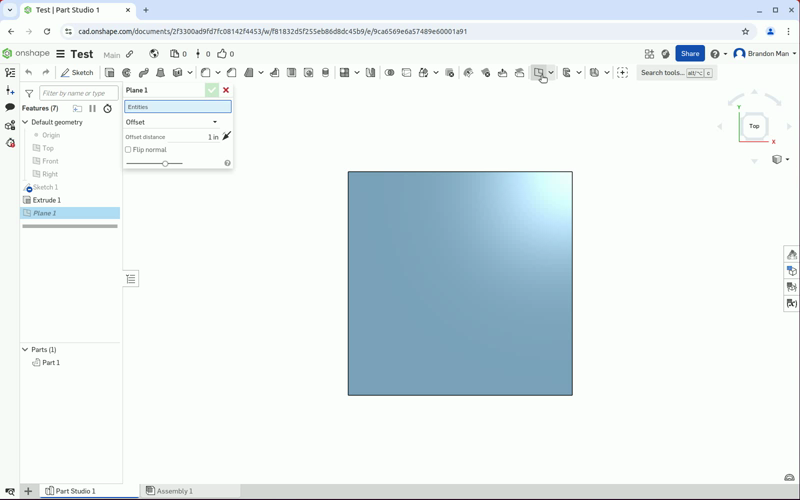
mouse_move(73, 150)
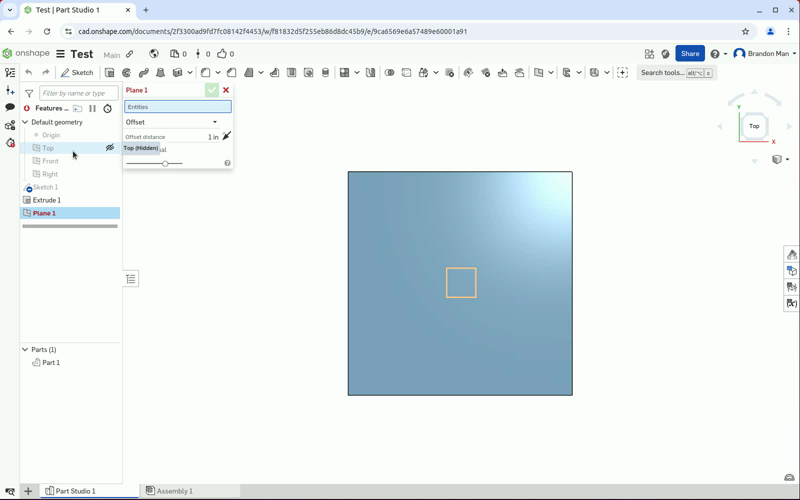
click(73, 150)
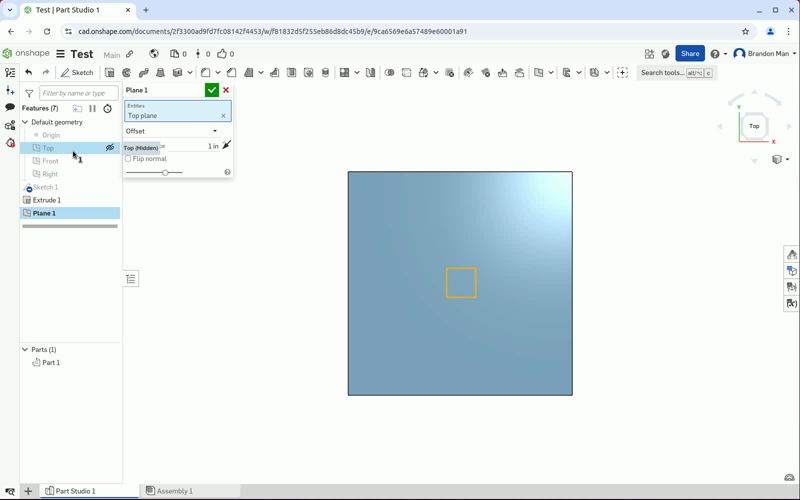
key(tab, 2)
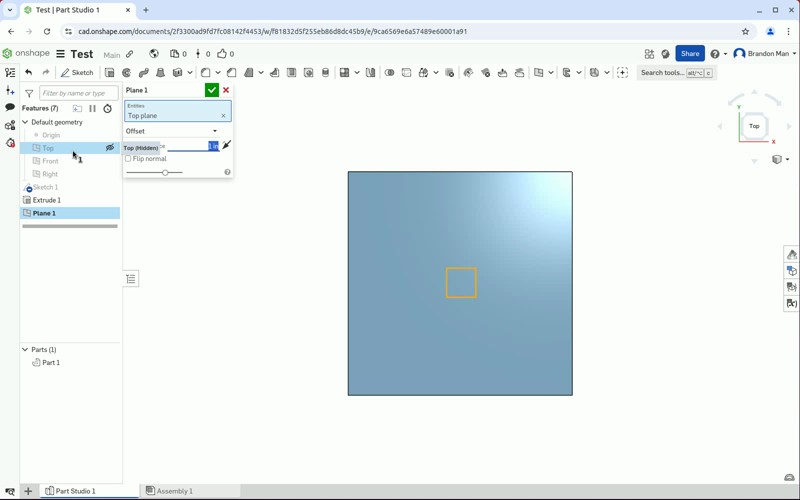
text(1.448)
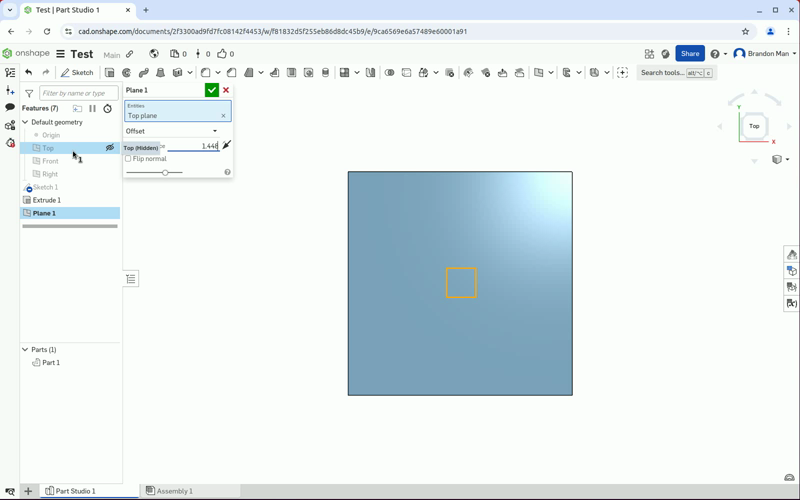
key(enter, 2)
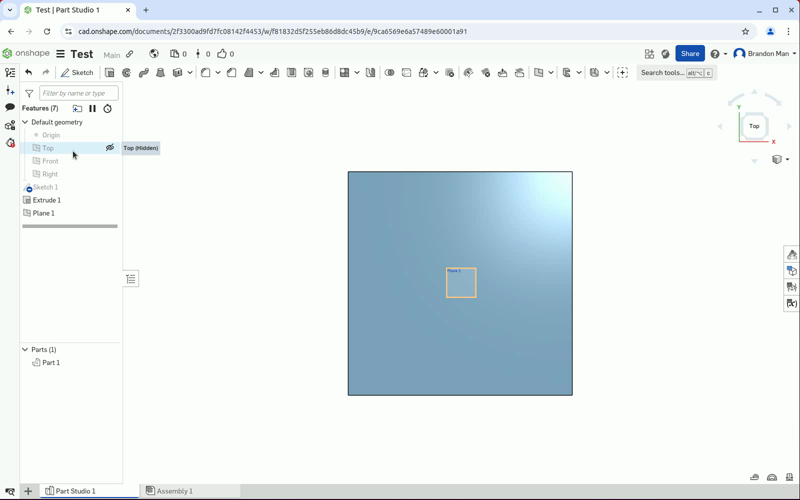
key(shift+s)
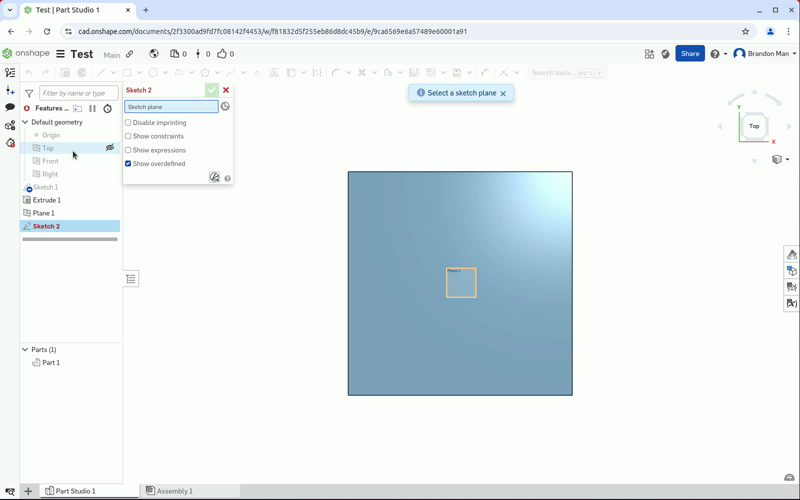
mouse_move(73, 215)
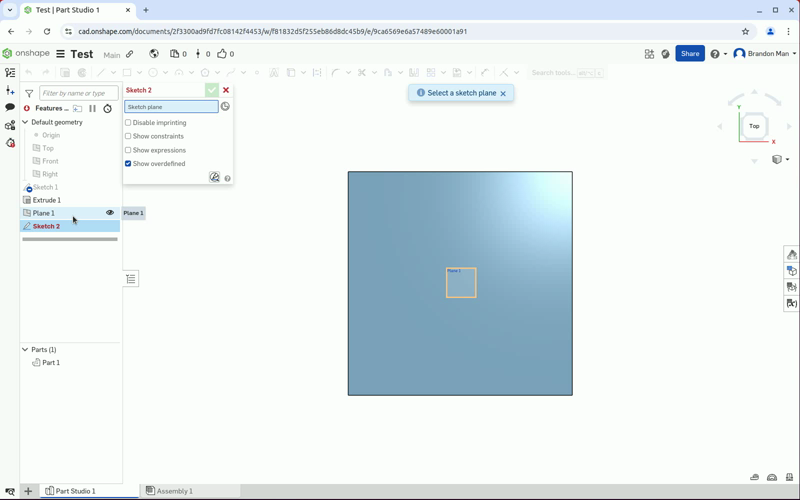
click(73, 215)
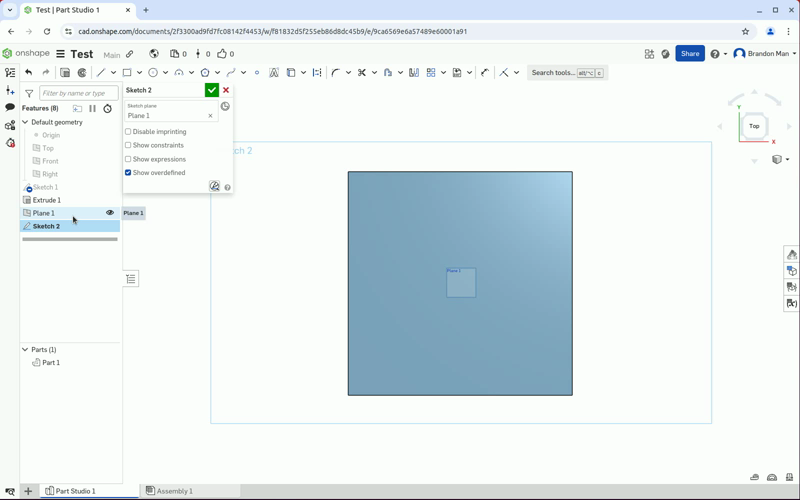
mouse_move(73, 352)
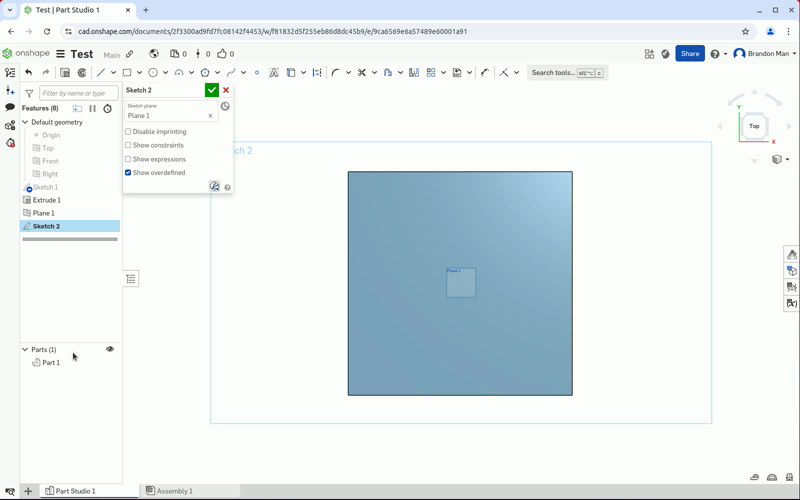
key(y)
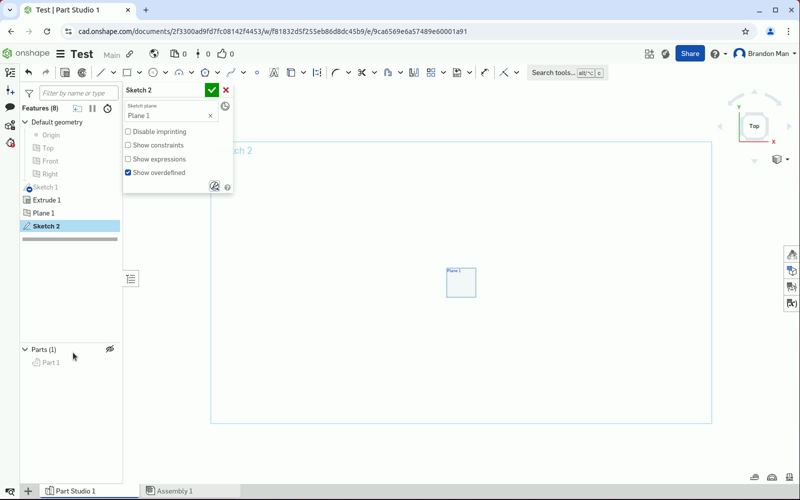
key(c)
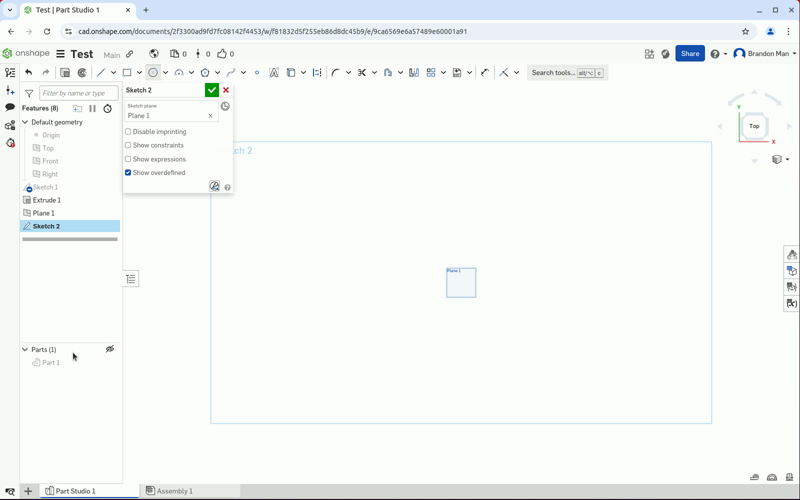
key_down(shift)
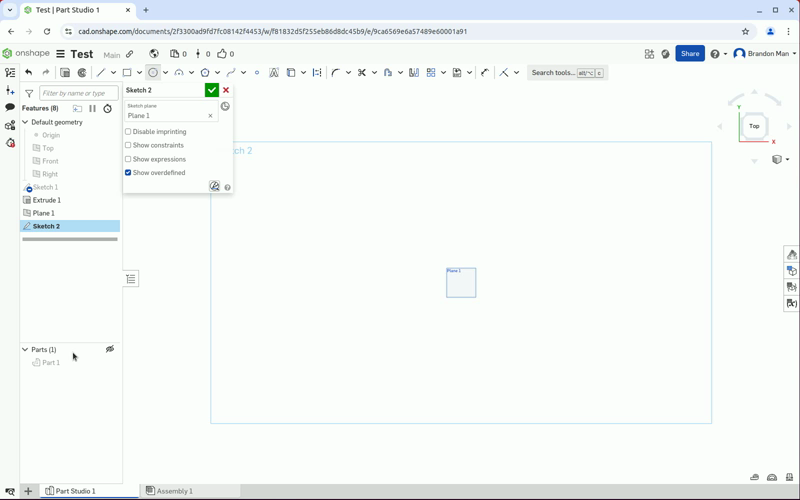
mouse_move(461, 282)
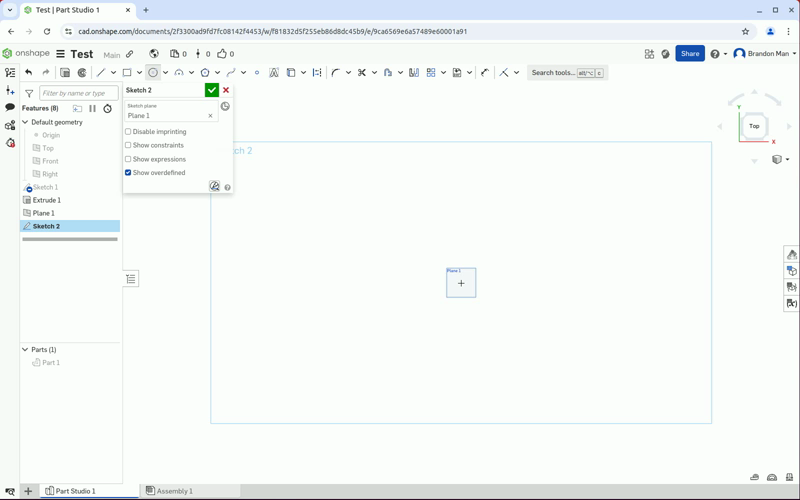
click(461, 282)
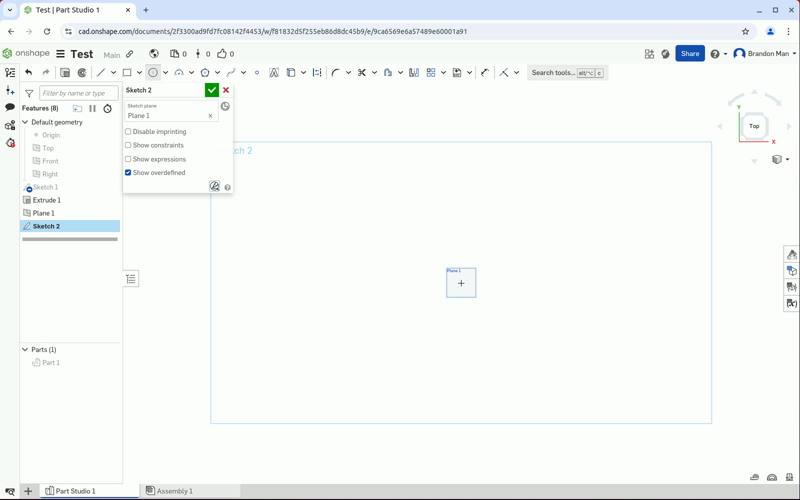
key_up(shift)
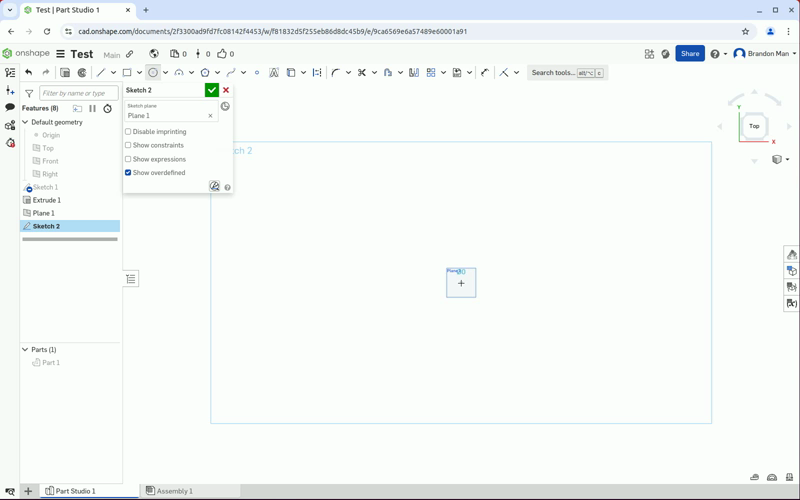
mouse_move(480, 282)
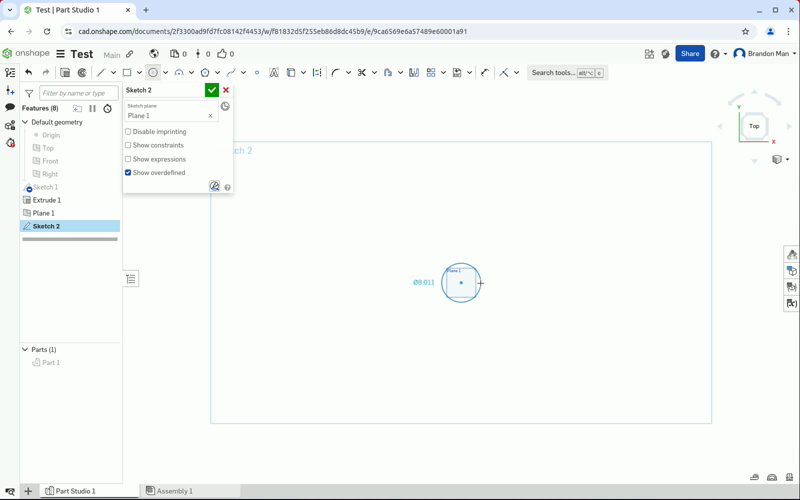
click(480, 282)
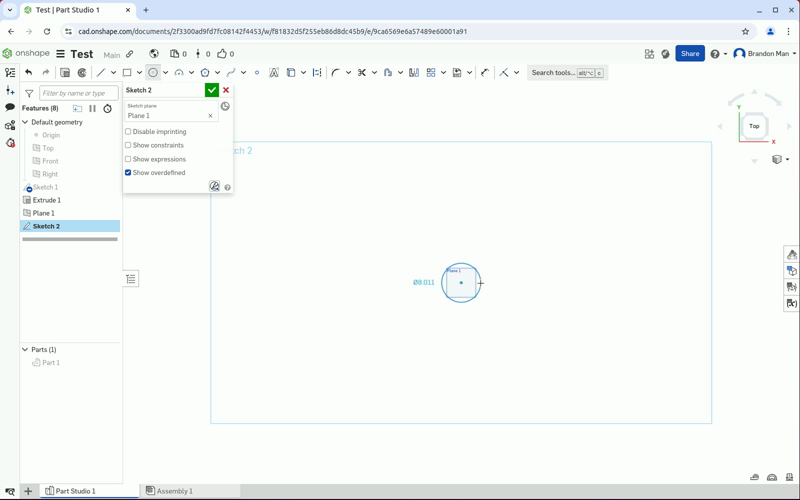
key(esc)
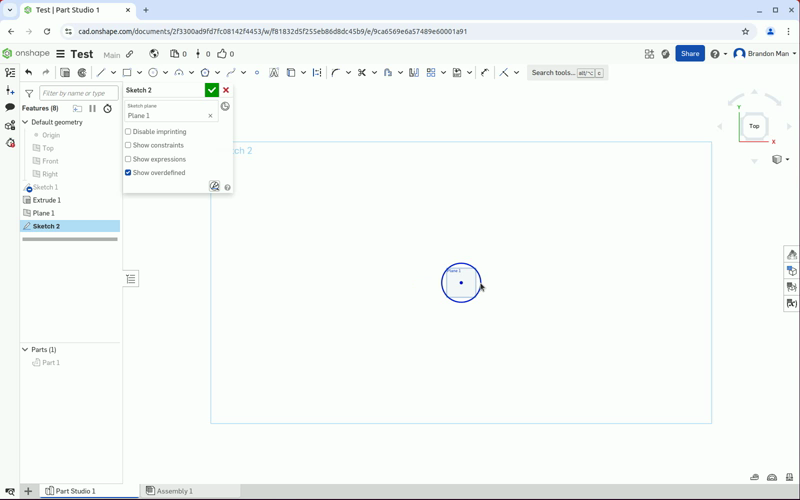
mouse_move(472, 293)
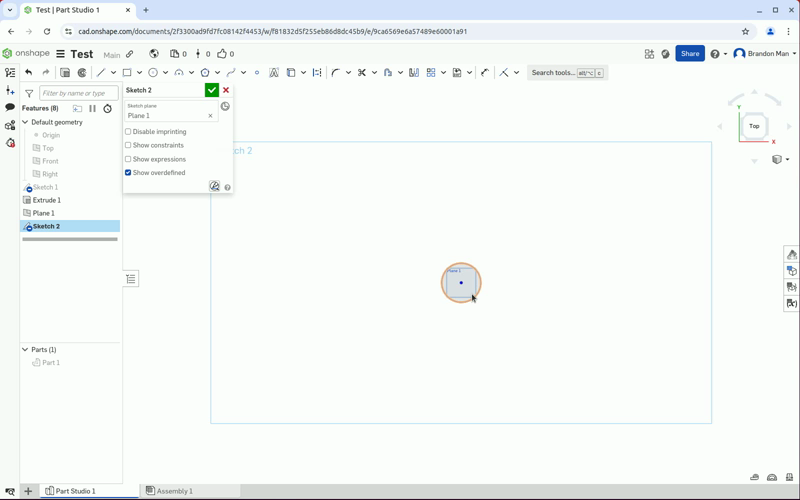
scroll(6)
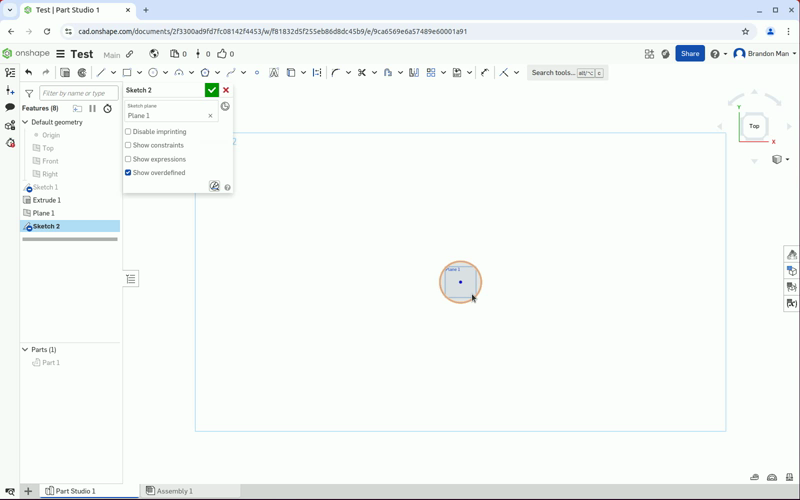
scroll(6)
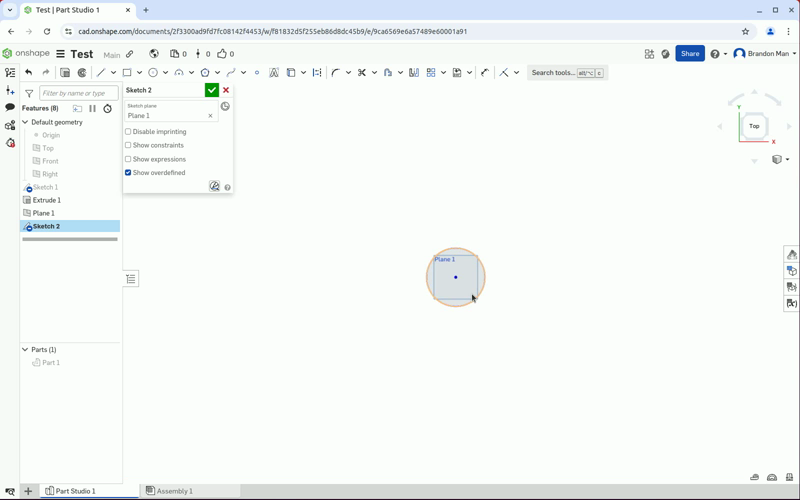
scroll(6)
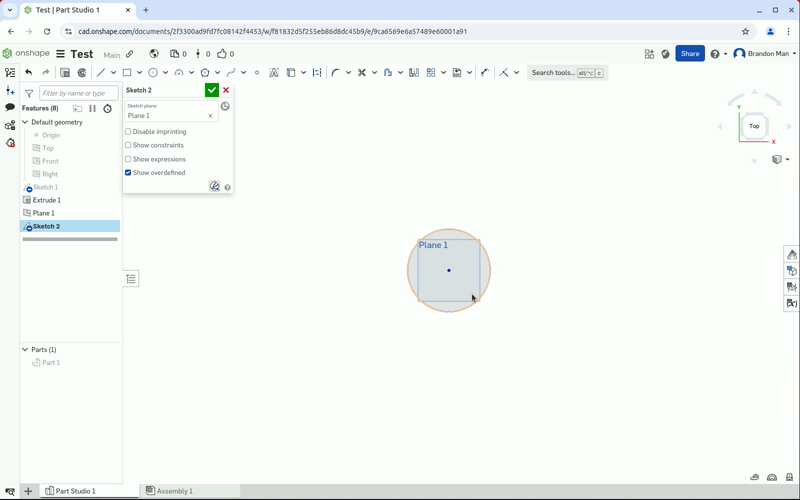
scroll(6)
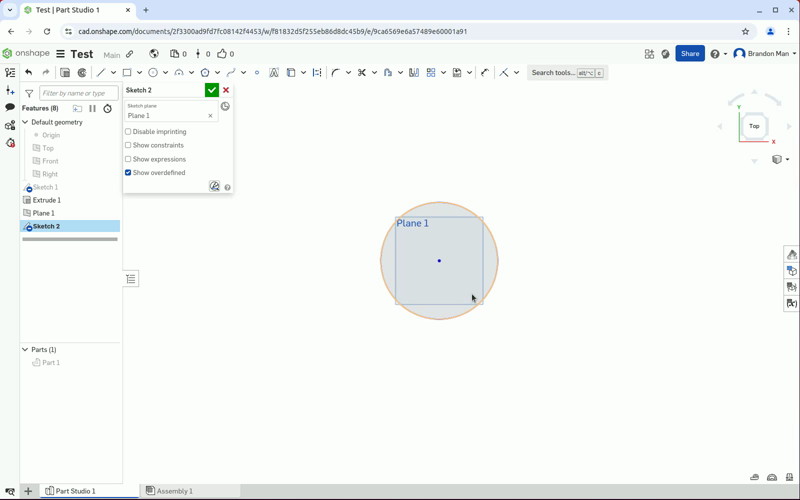
scroll(6)
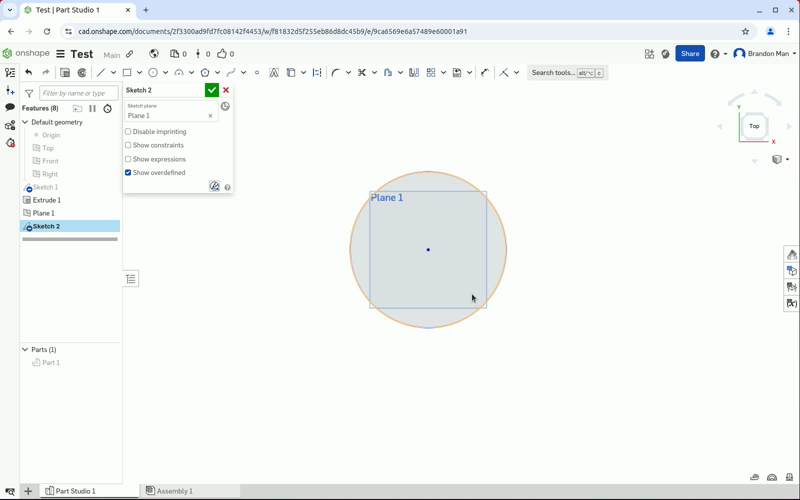
scroll(6)
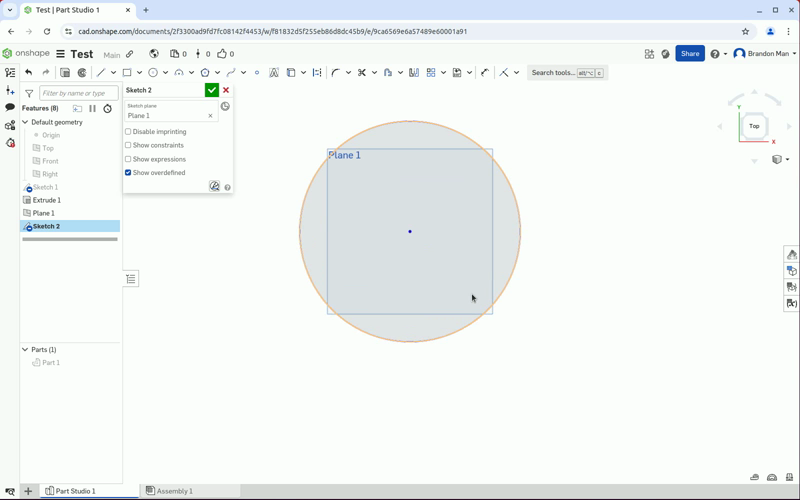
scroll(6)
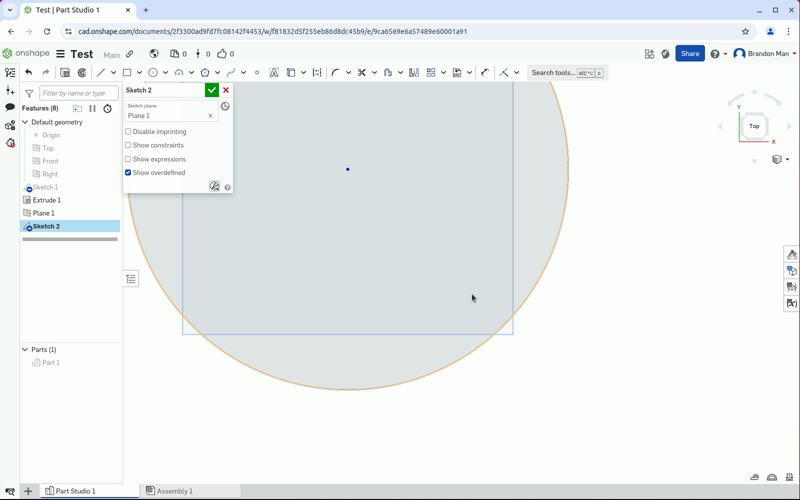
click(472, 293)
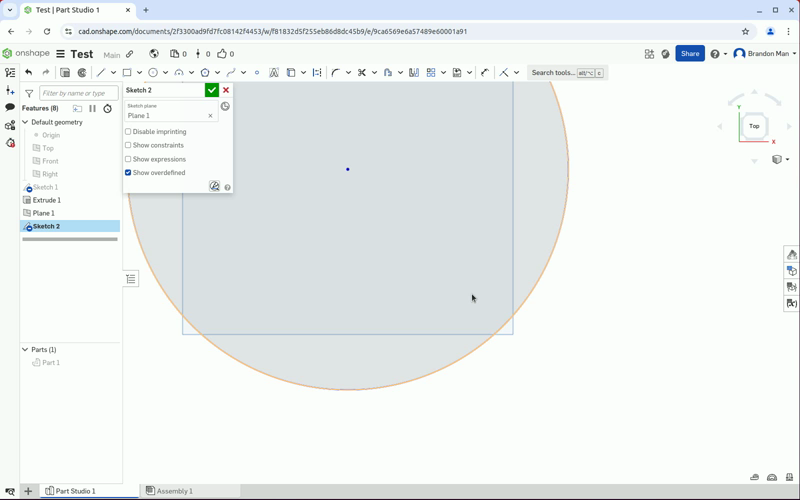
scroll(-6)
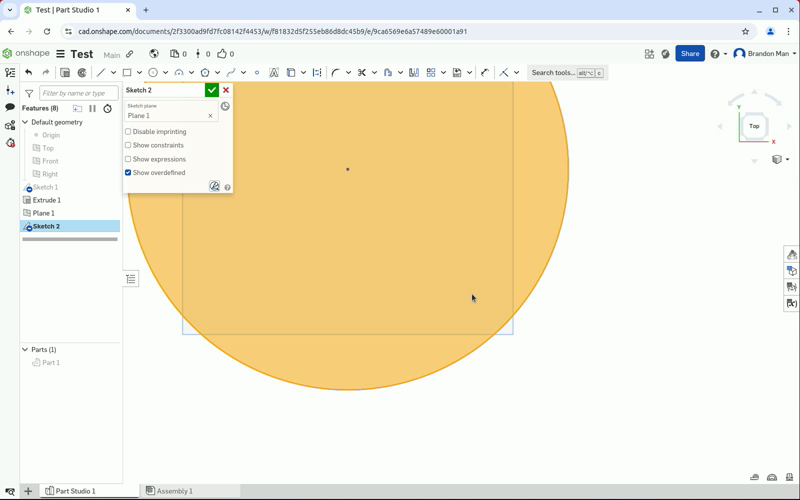
scroll(-6)
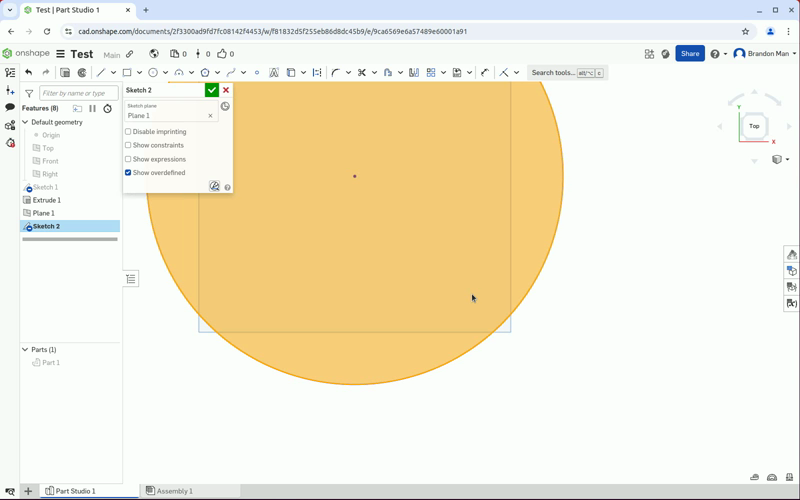
scroll(-6)
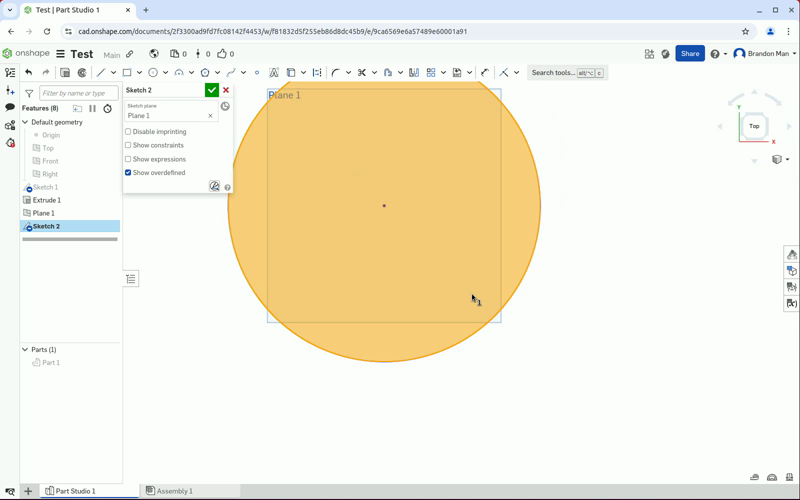
scroll(-6)
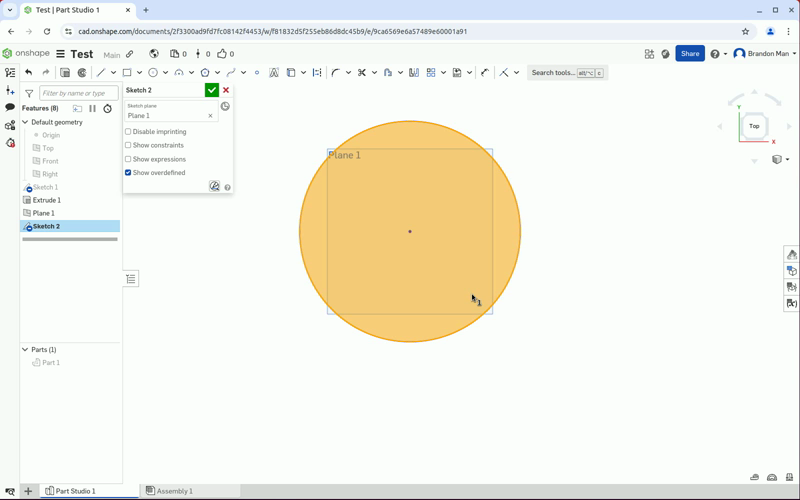
scroll(-6)
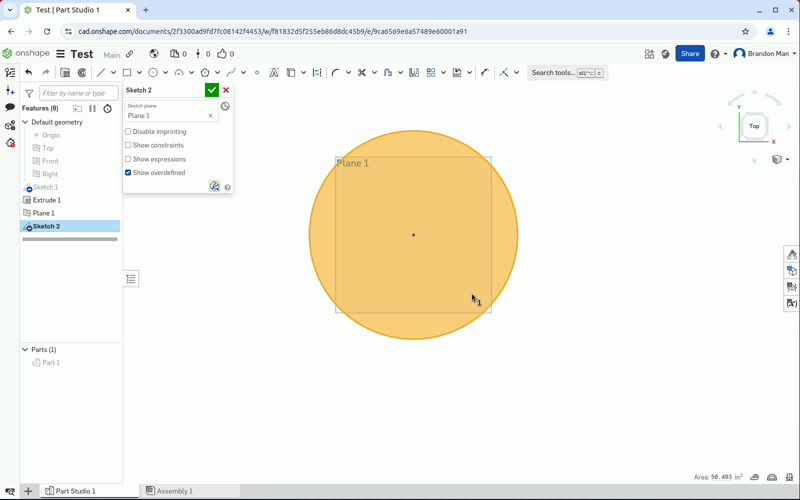
scroll(-6)
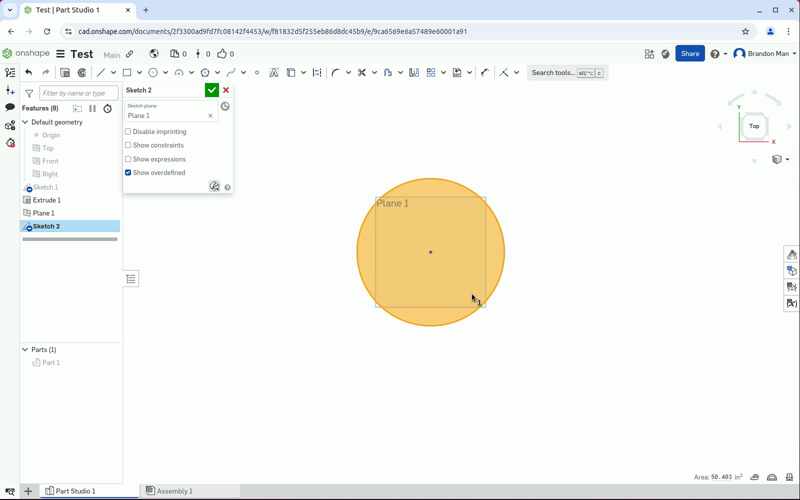
scroll(-6)
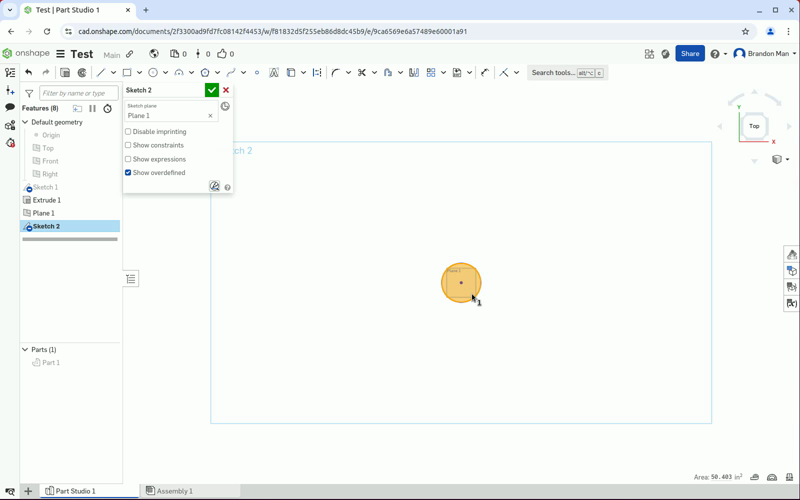
mouse_move(73, 352)
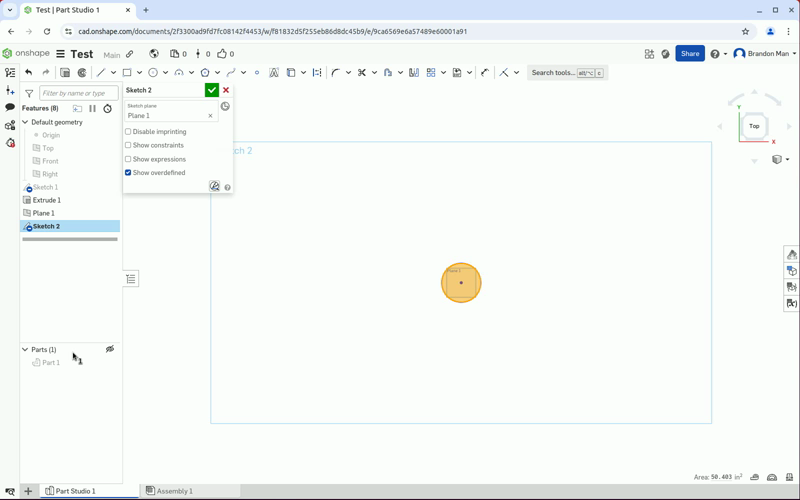
key(shift+y)
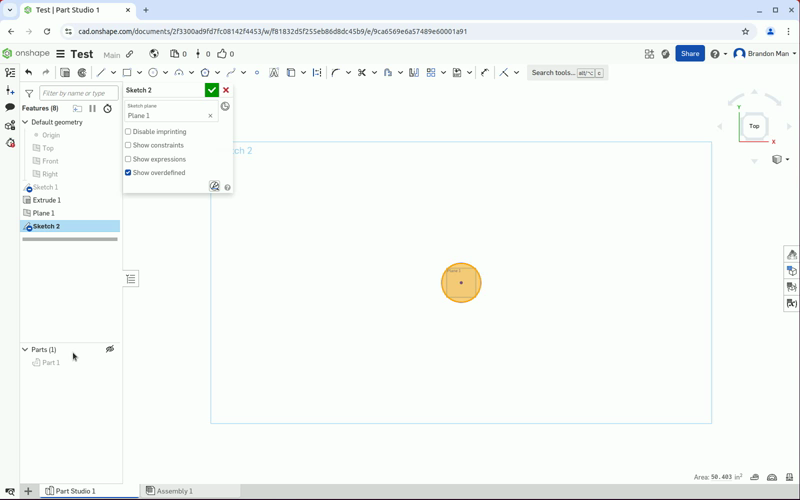
key(shift+e)
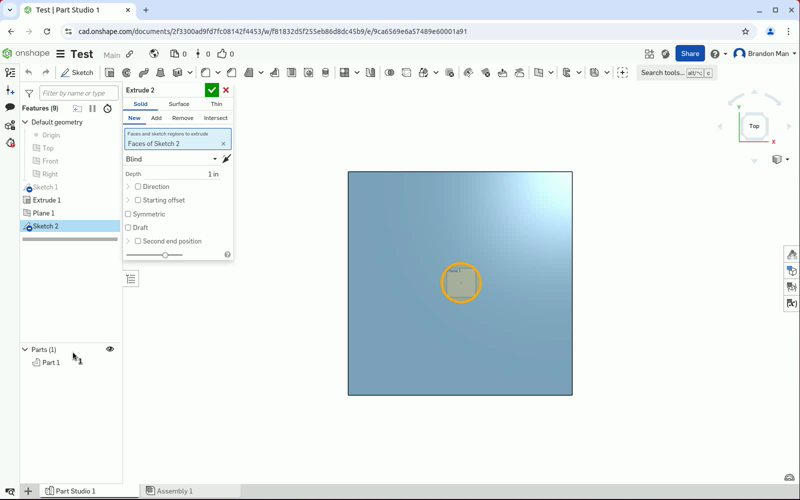
mouse_move(143, 106)
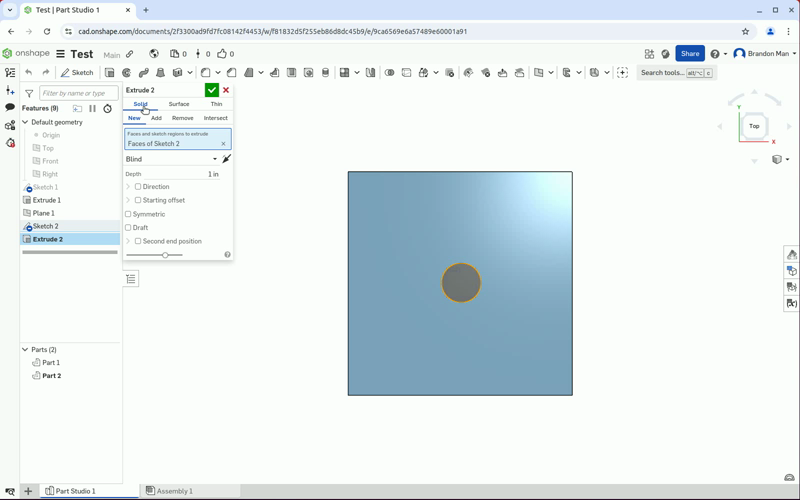
click(143, 106)
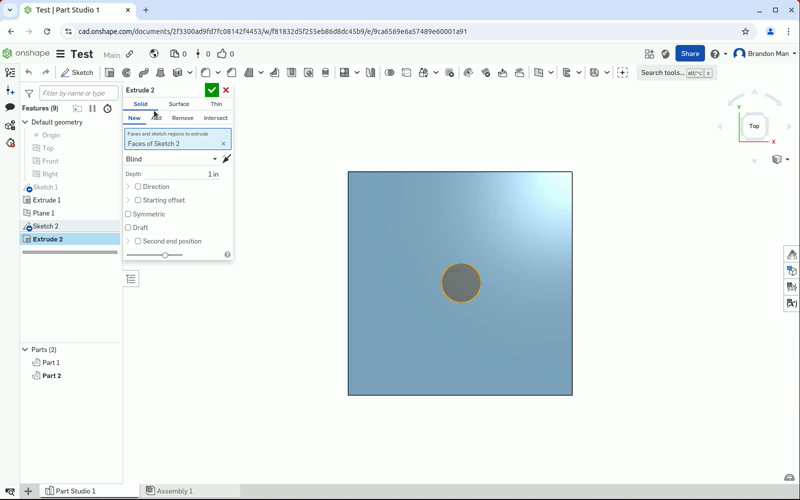
mouse_move(186, 120)
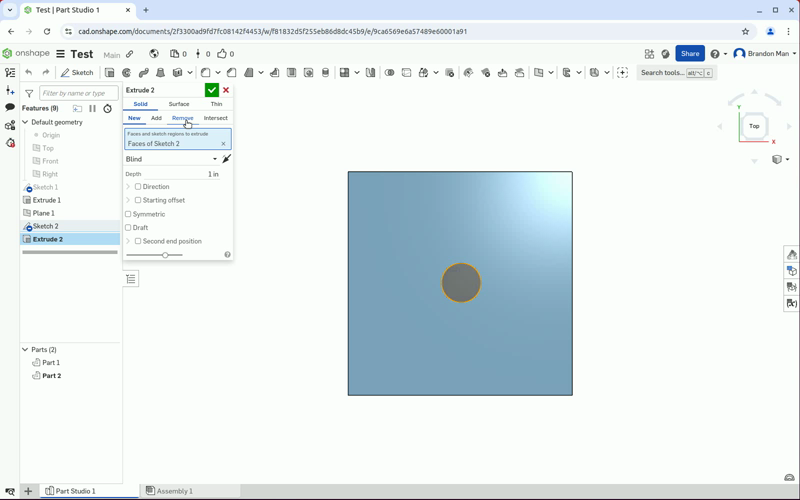
click(186, 120)
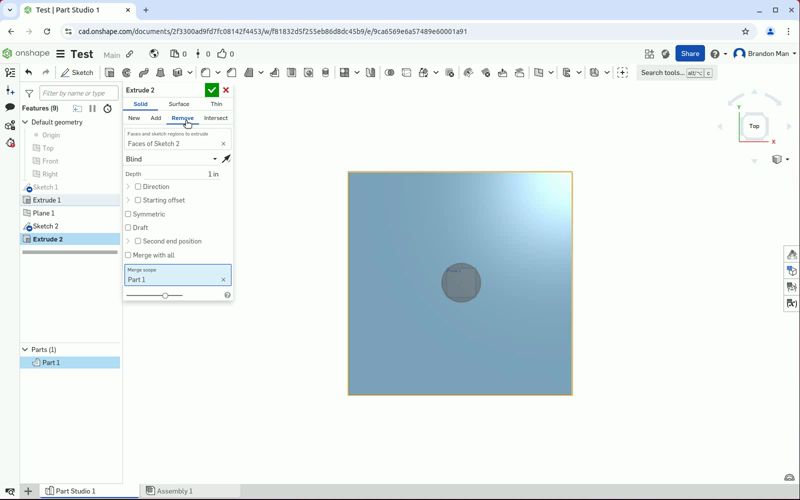
key(tab, 4)
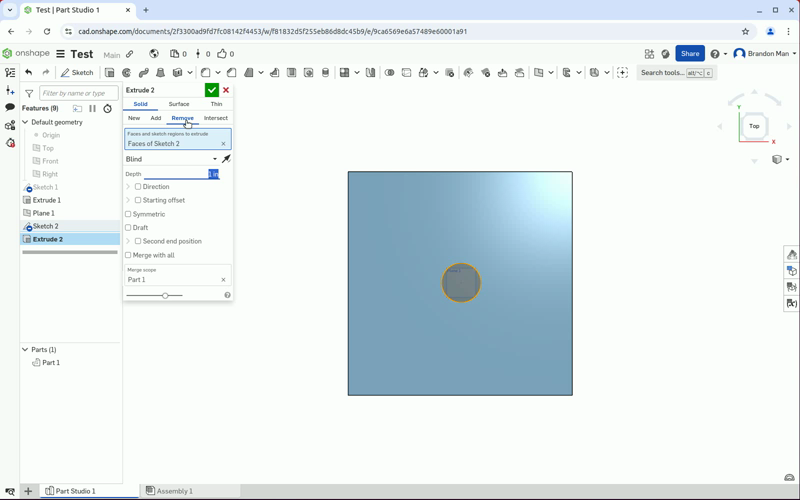
text(1.444)
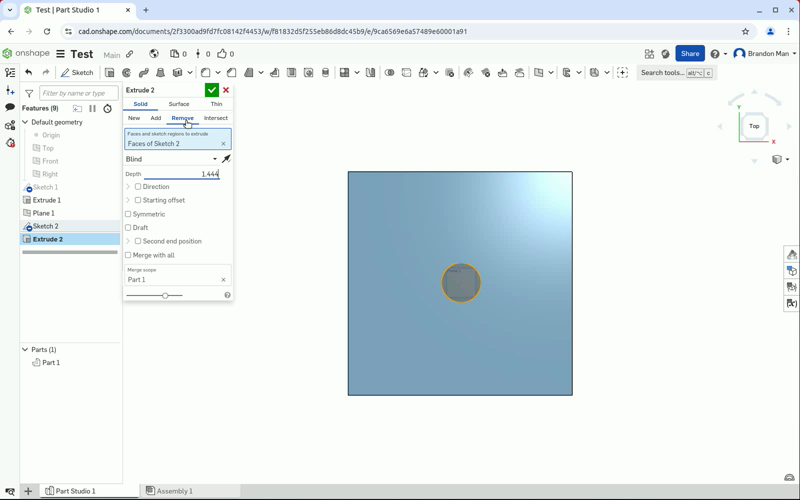
key(tab, 6)
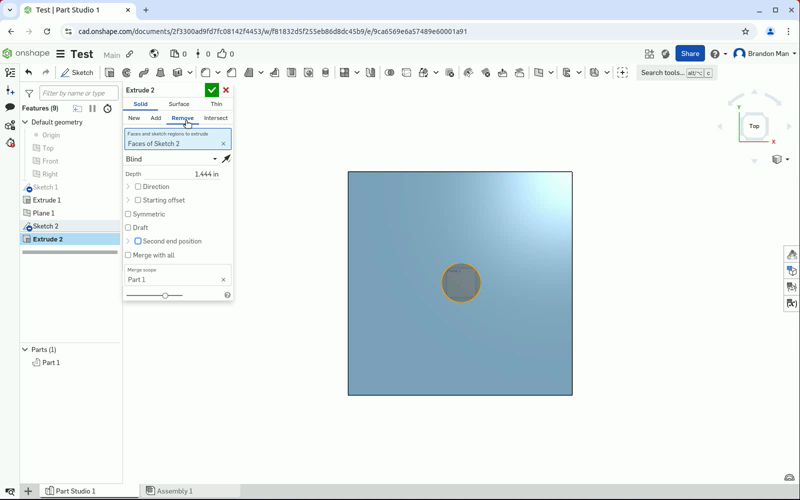
key(space)
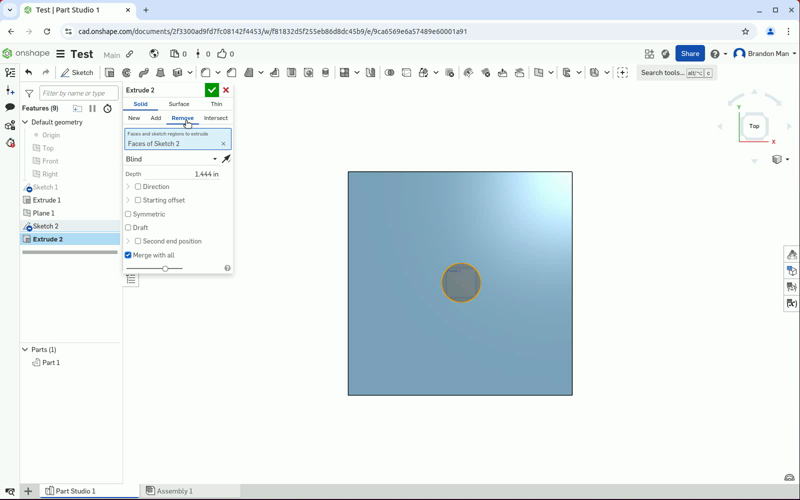
key(enter)
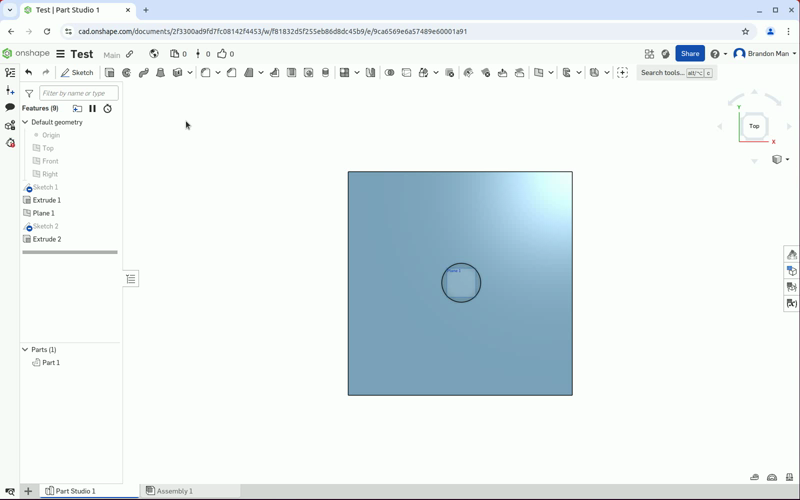
key(shift+h)
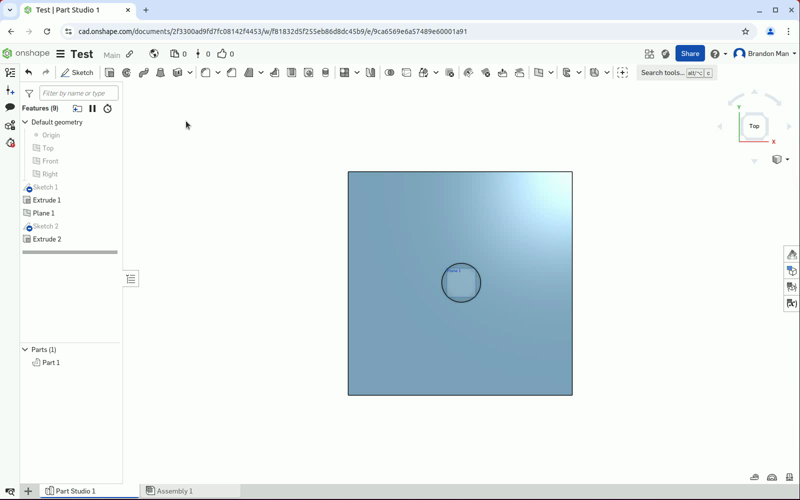
key(shift+h)
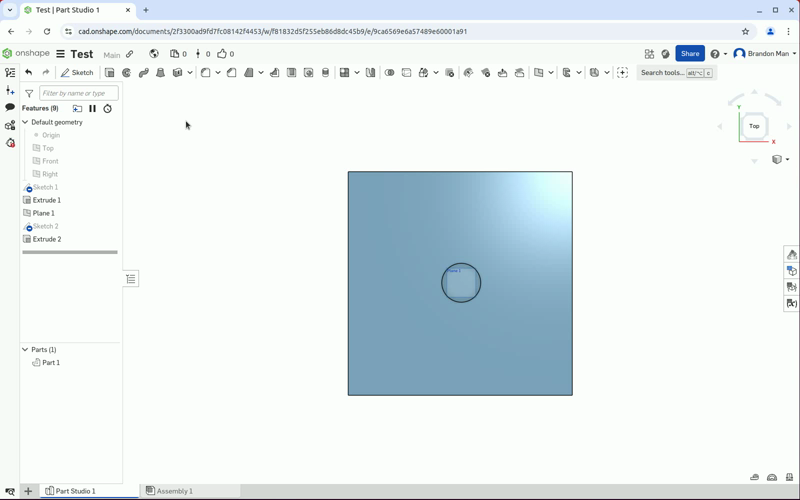
key(shift+7)
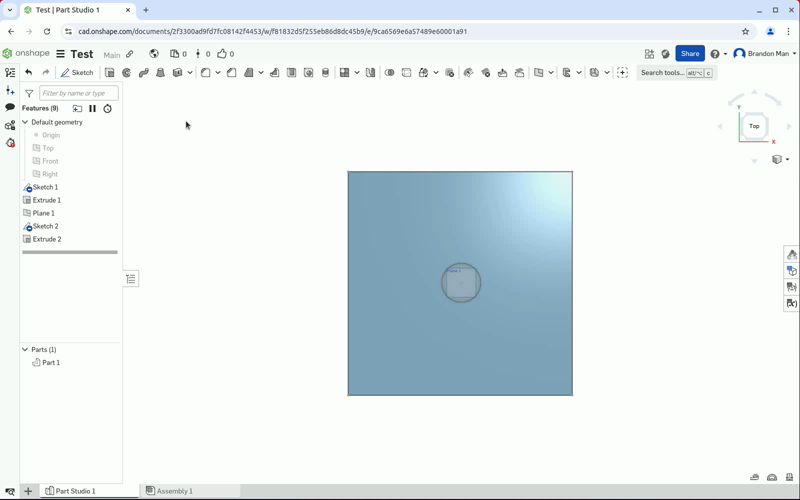
key(up, 3)
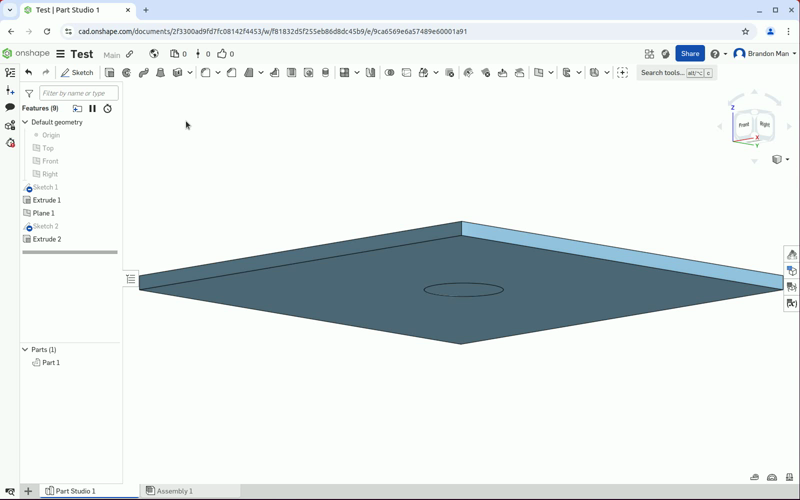
key(left, 3)
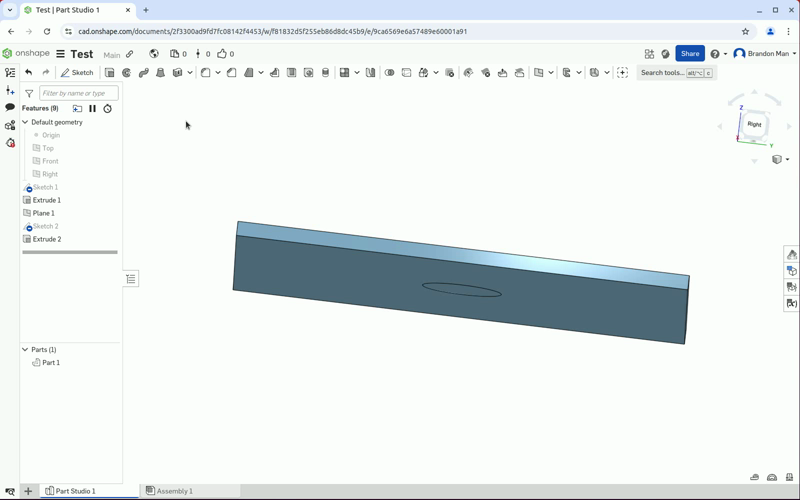
key(right, 3)
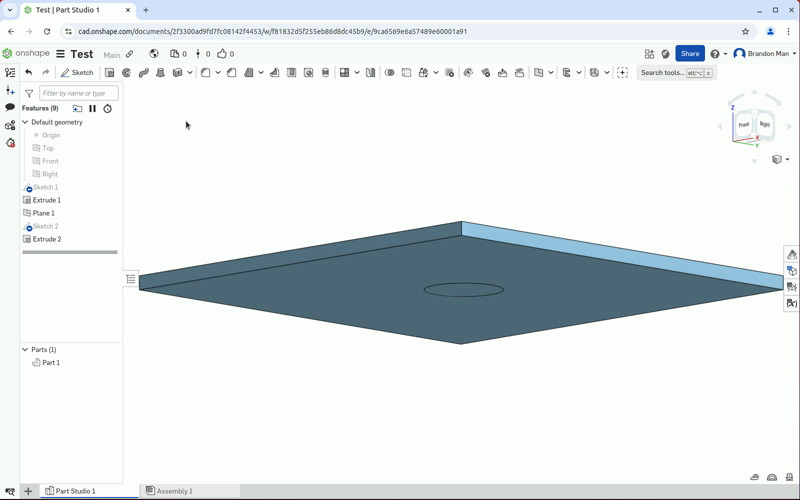
key(down, 3)
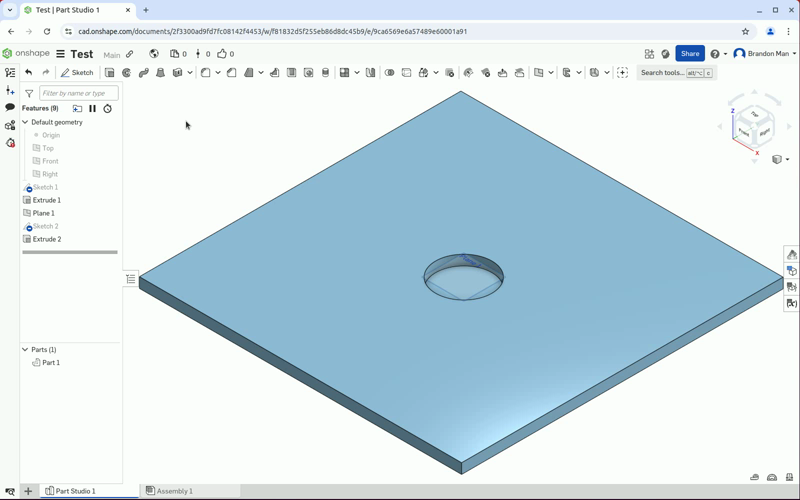
mouse_move(73, 189)
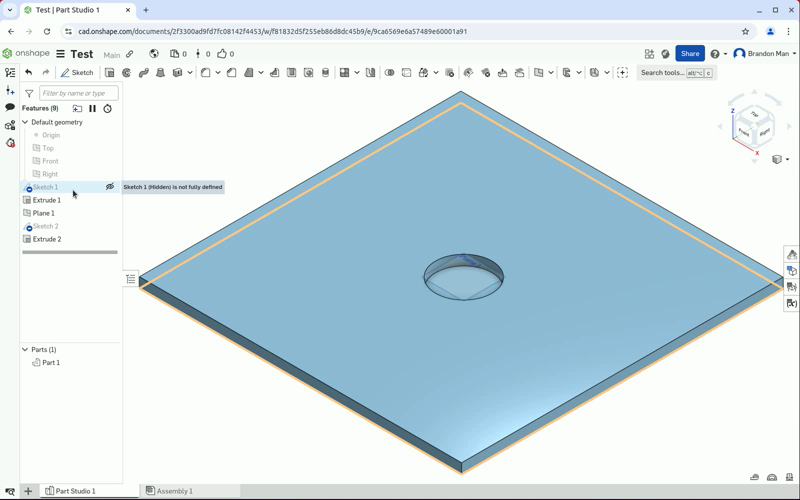
click(73, 189)